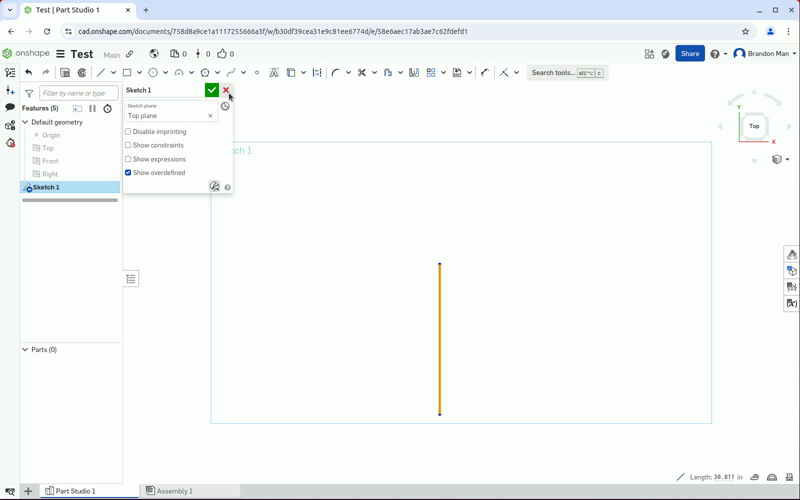
key(shift+h)
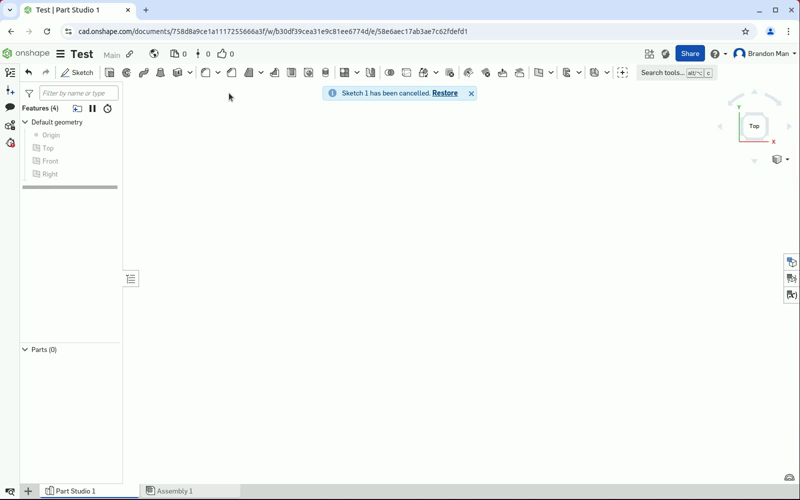
mouse_move(73, 352)
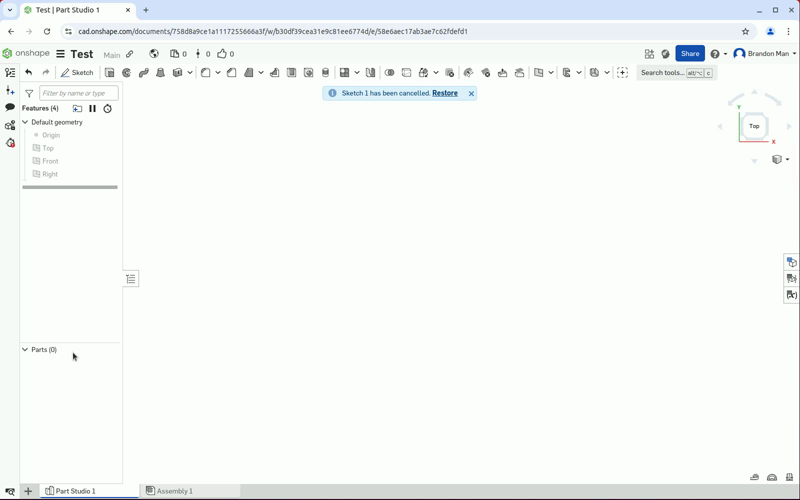
key(y)
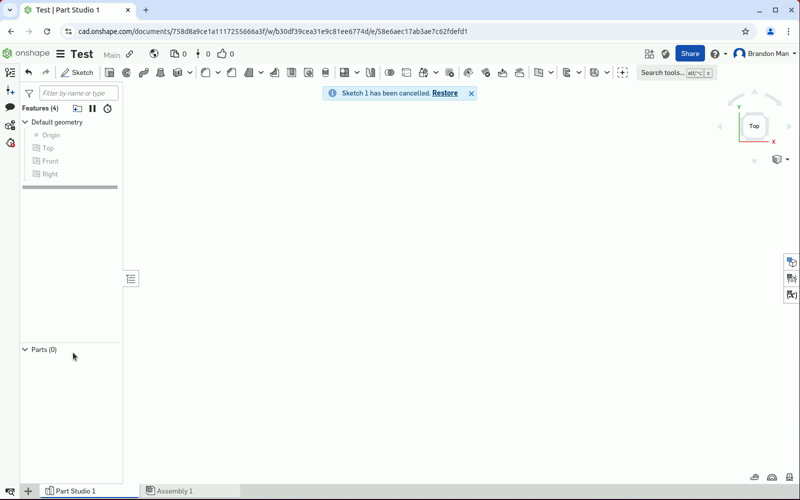
key(shift+p)
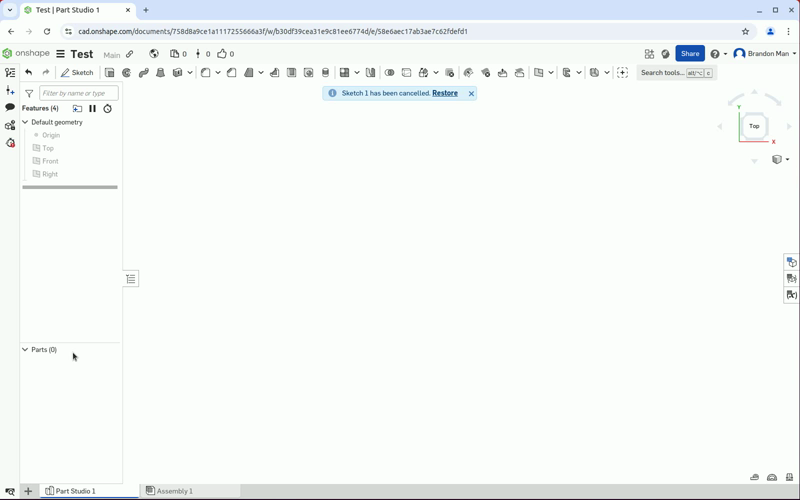
key(space)
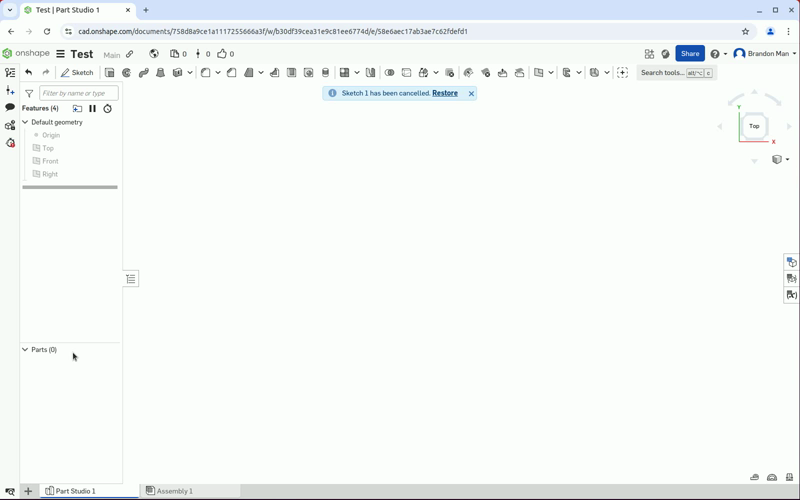
key_down(shift)
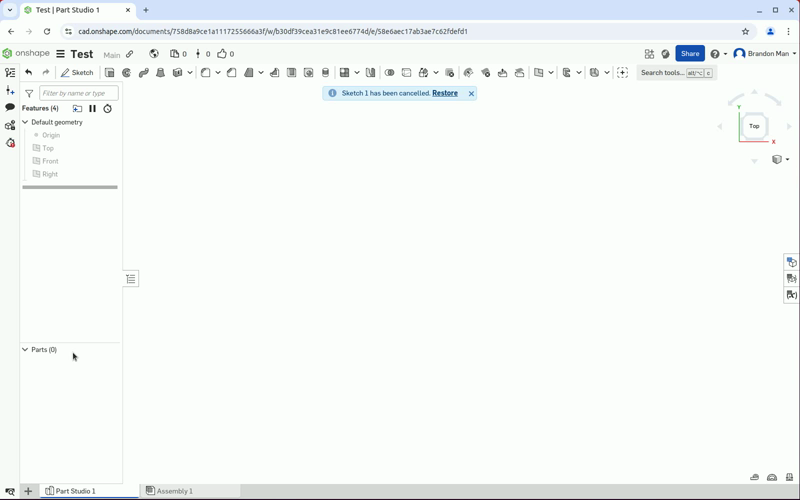
key(up)
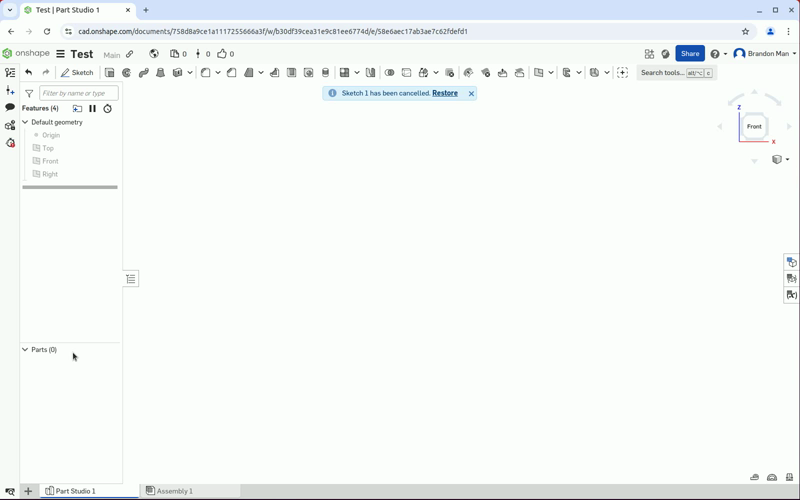
key_up(shift)
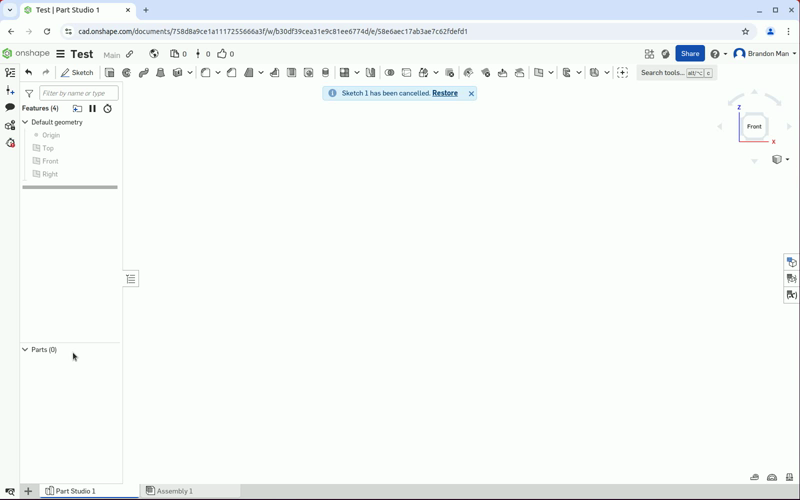
mouse_move(73, 352)
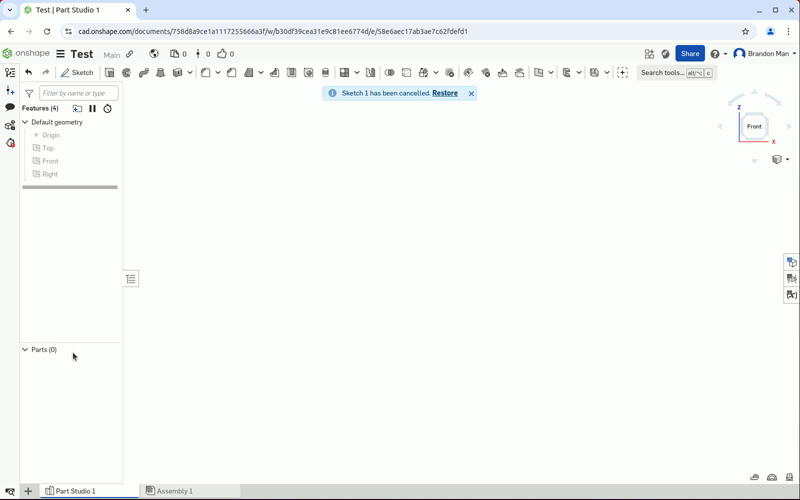
key(shift+y)
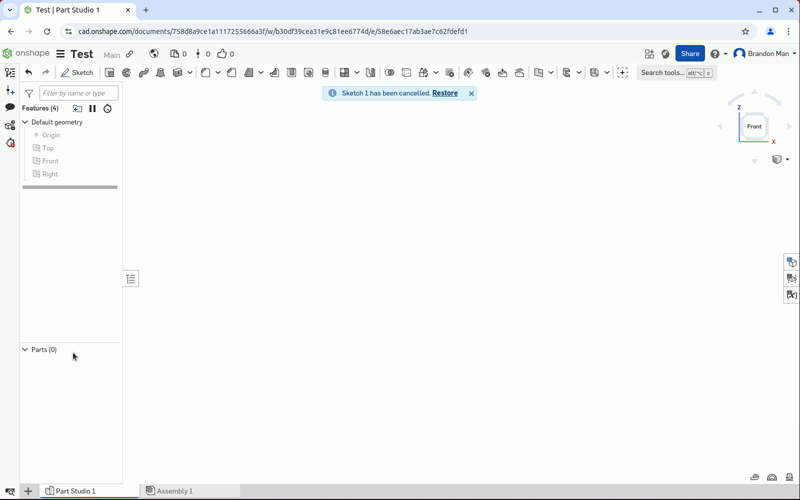
key(shift+s)
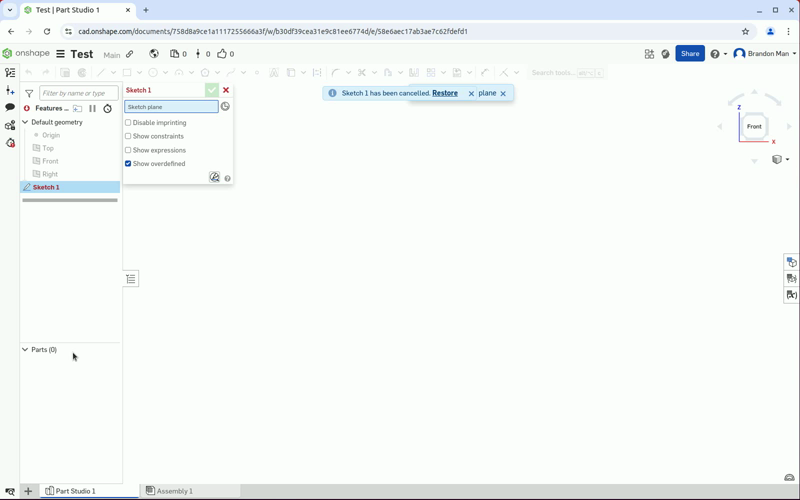
mouse_move(73, 163)
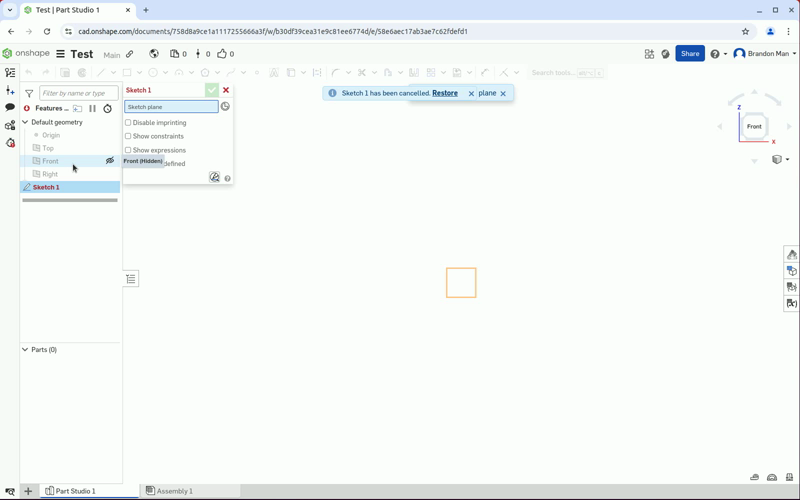
click(73, 163)
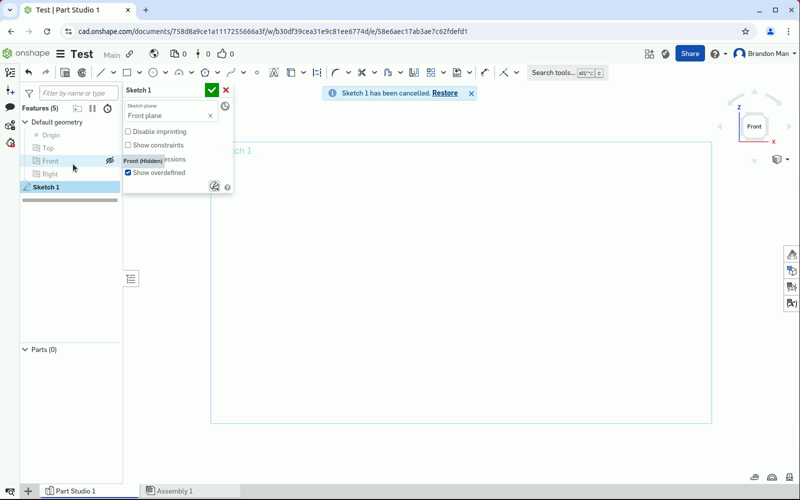
mouse_move(73, 352)
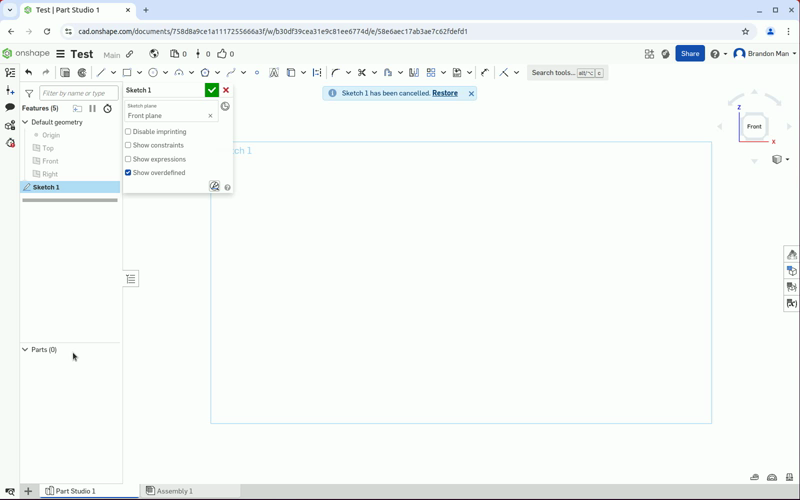
key(y)
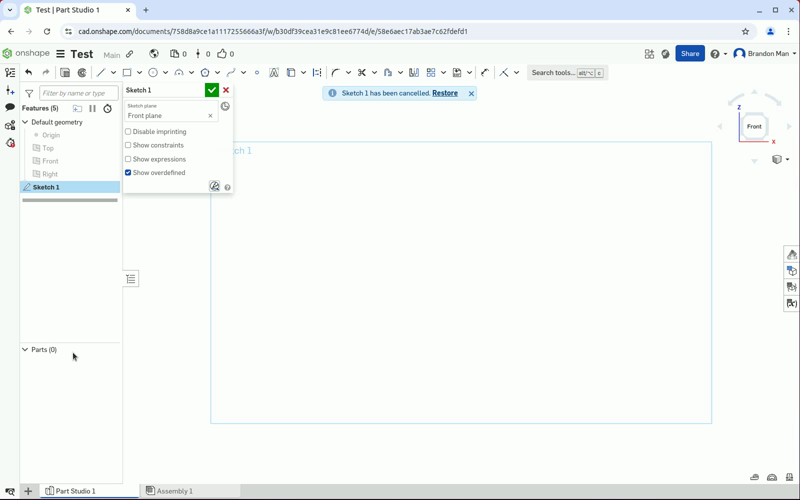
key(l)
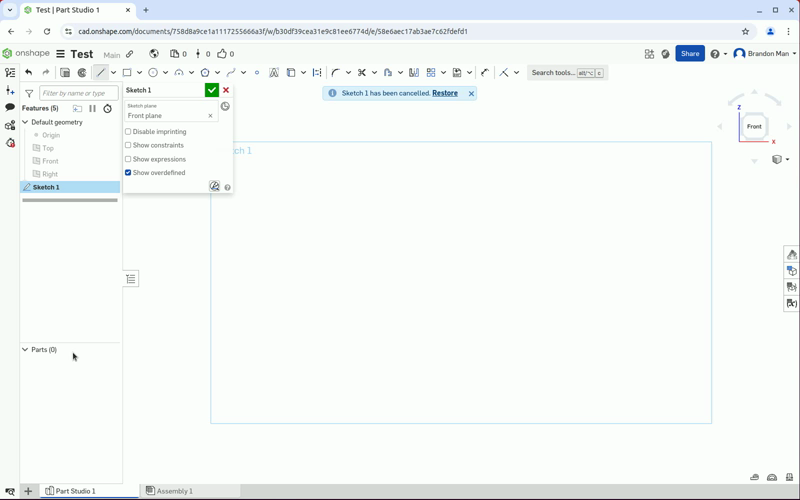
key_down(shift)
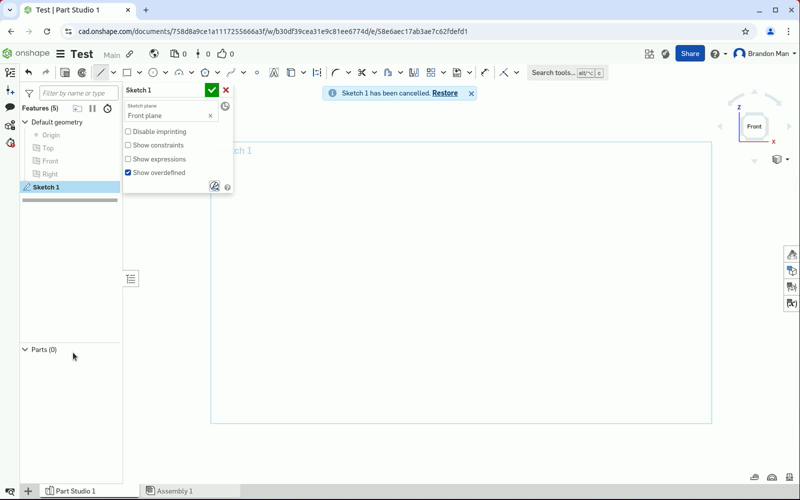
mouse_move(355, 177)
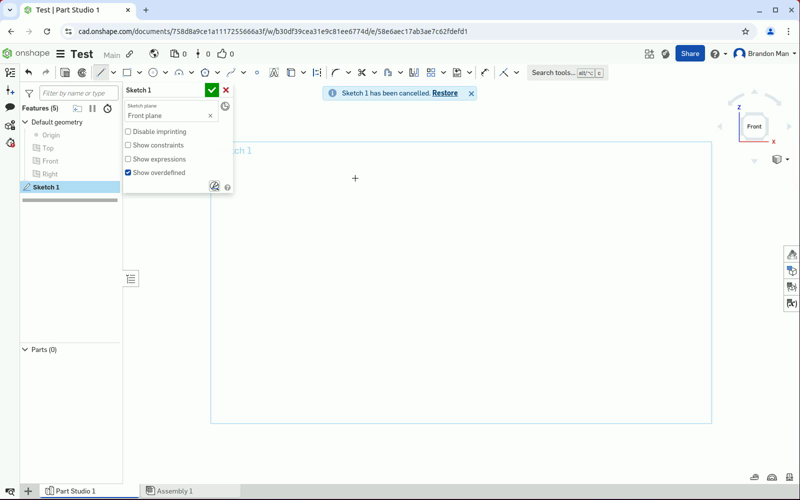
click(355, 177)
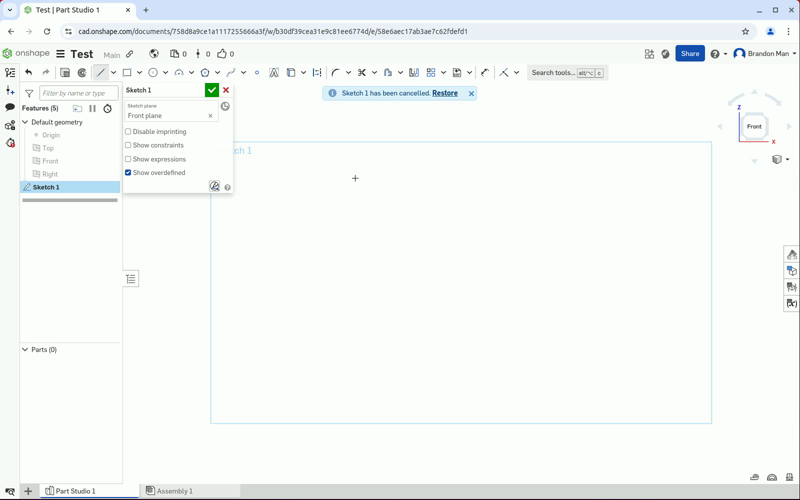
key_up(shift)
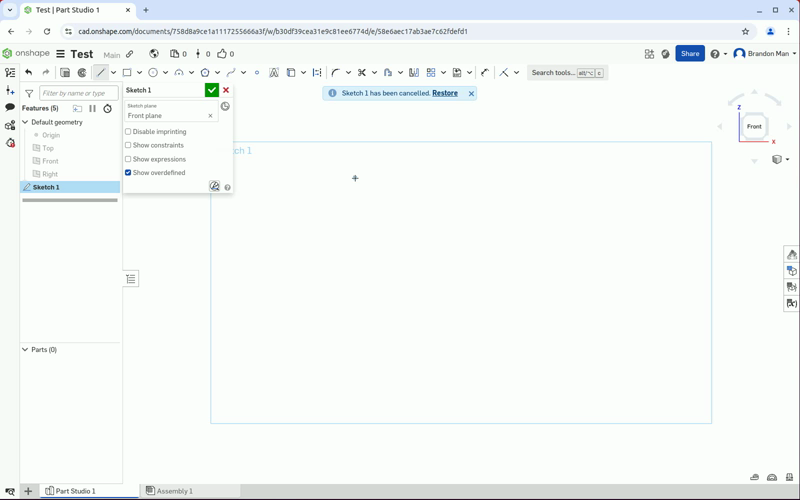
key_down(shift)
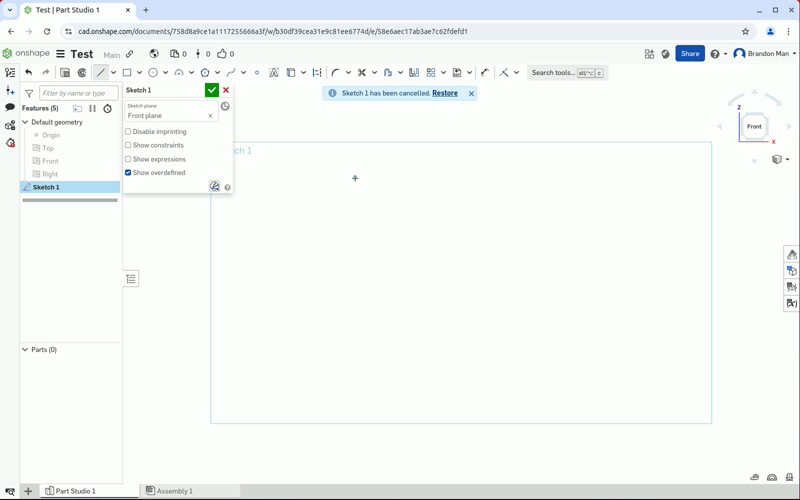
mouse_move(521, 387)
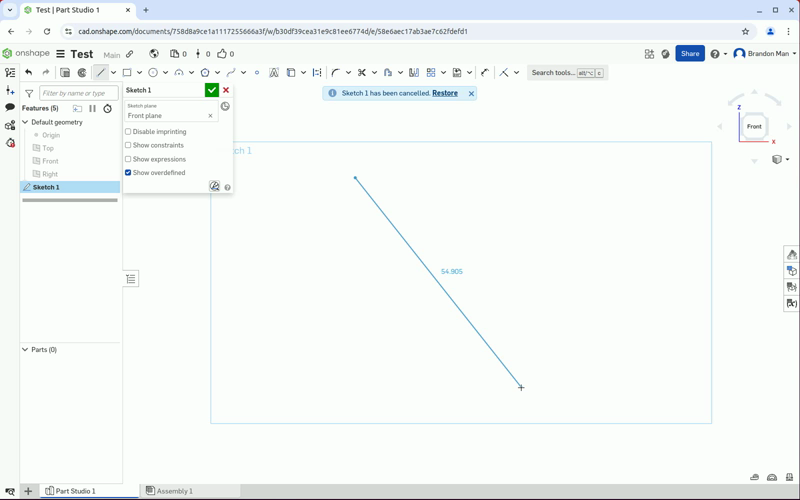
click(521, 387)
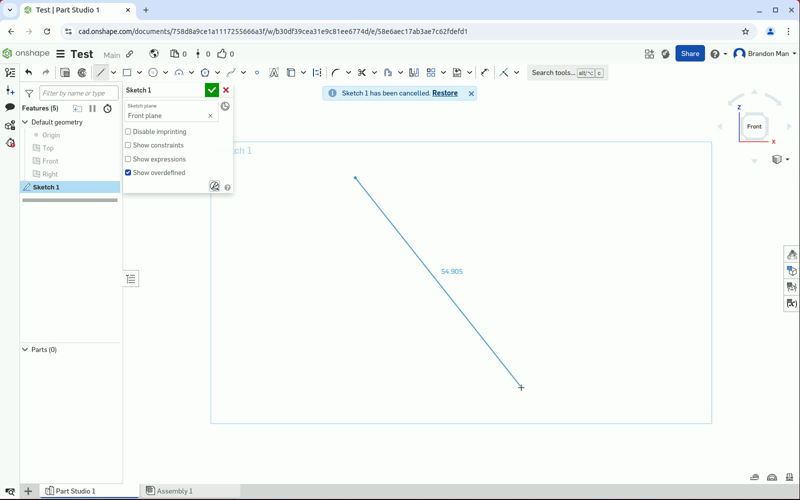
key_up(shift)
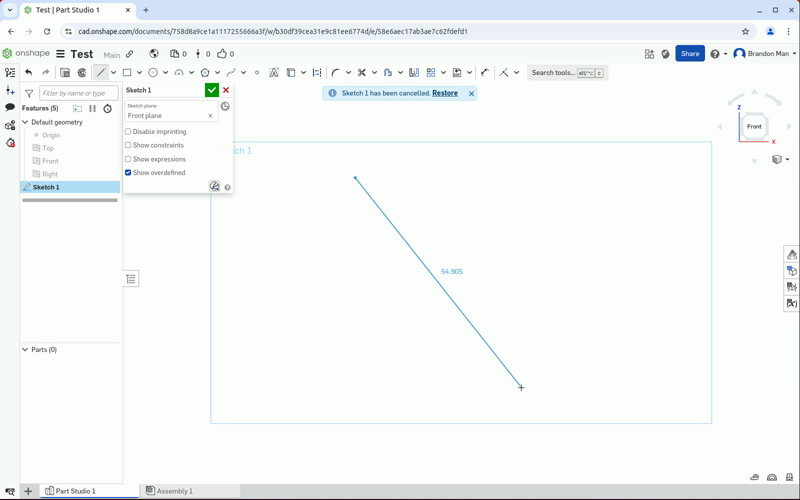
key_down(shift)
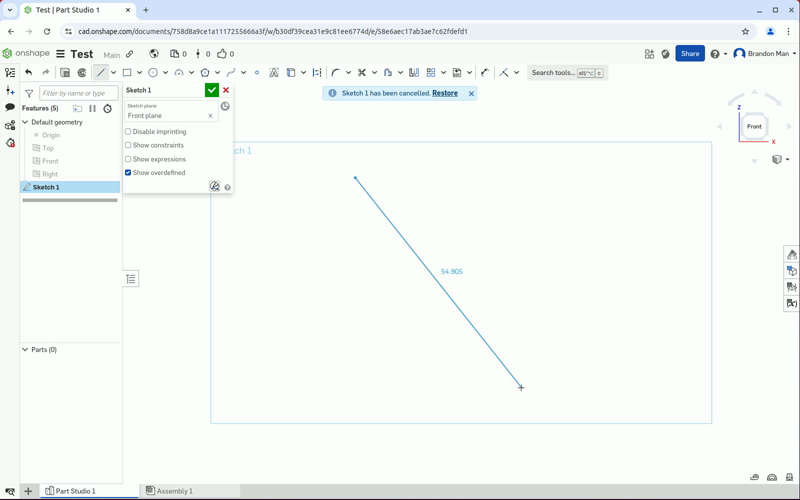
mouse_move(551, 387)
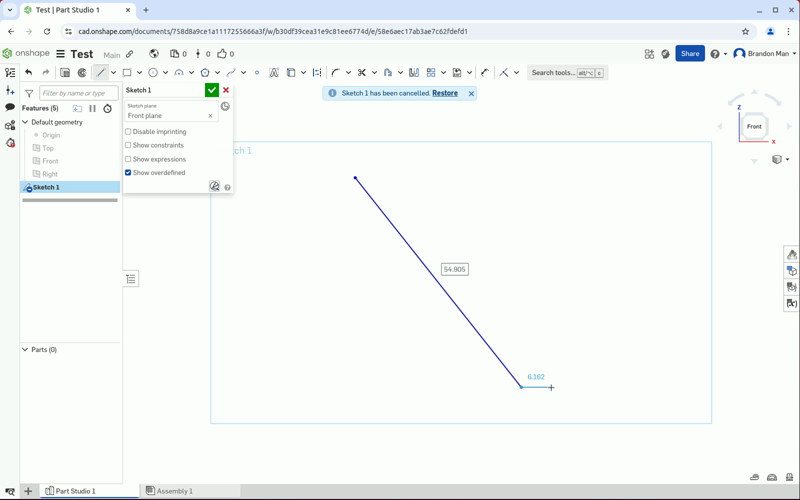
mouse_move(565, 385)
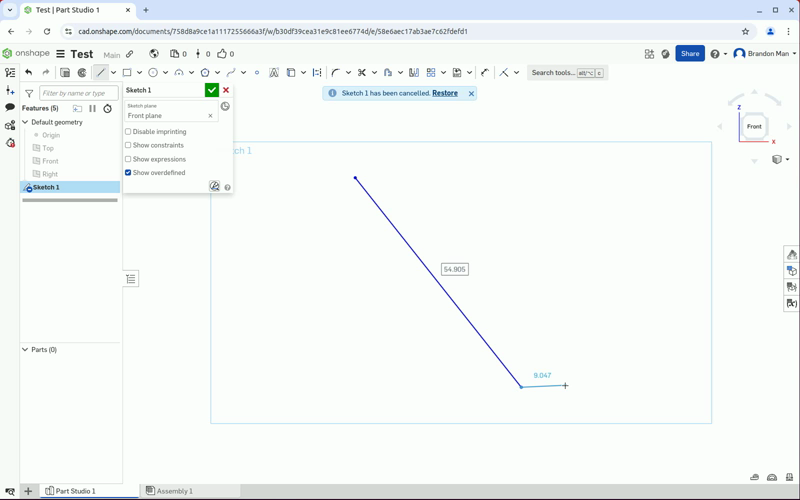
click(565, 385)
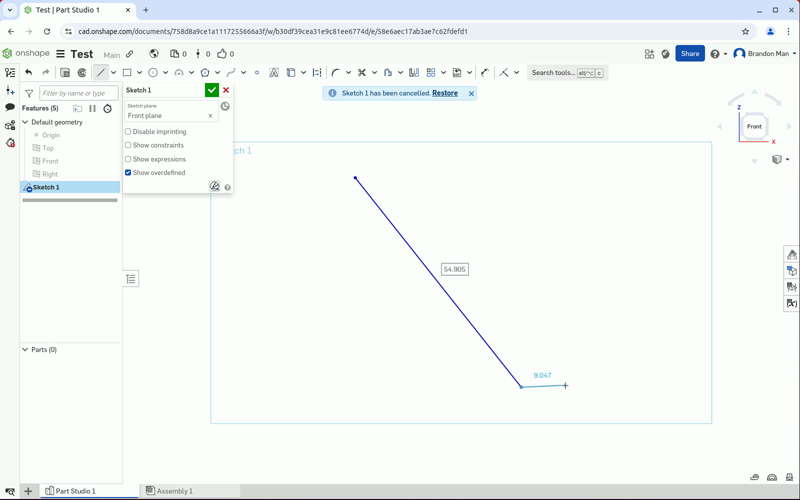
key_up(shift)
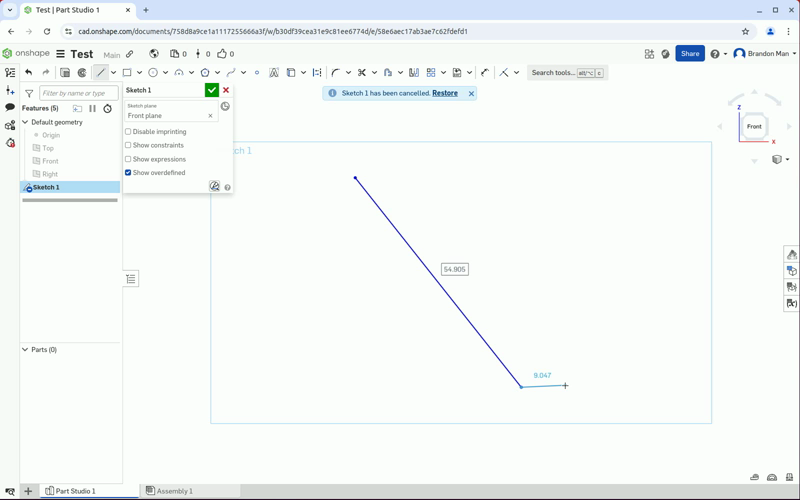
key_down(shift)
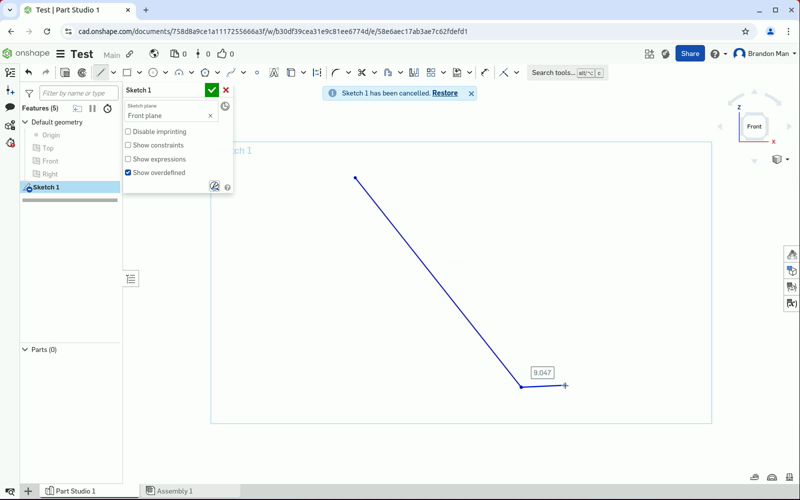
mouse_move(589, 385)
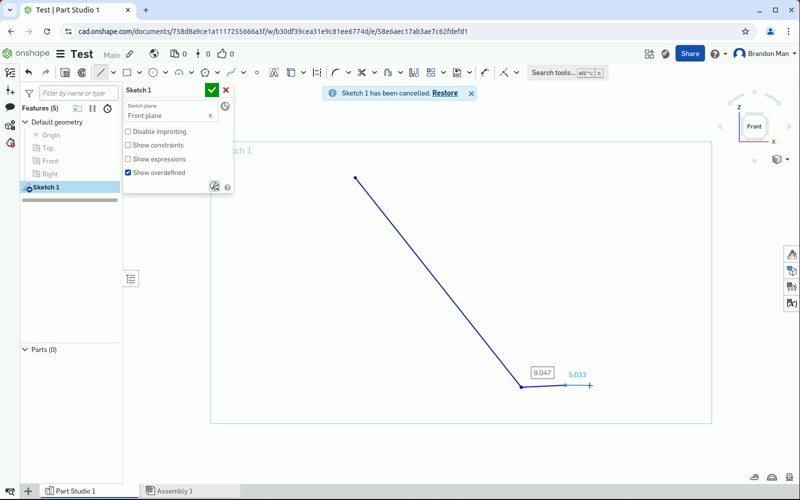
mouse_move(565, 374)
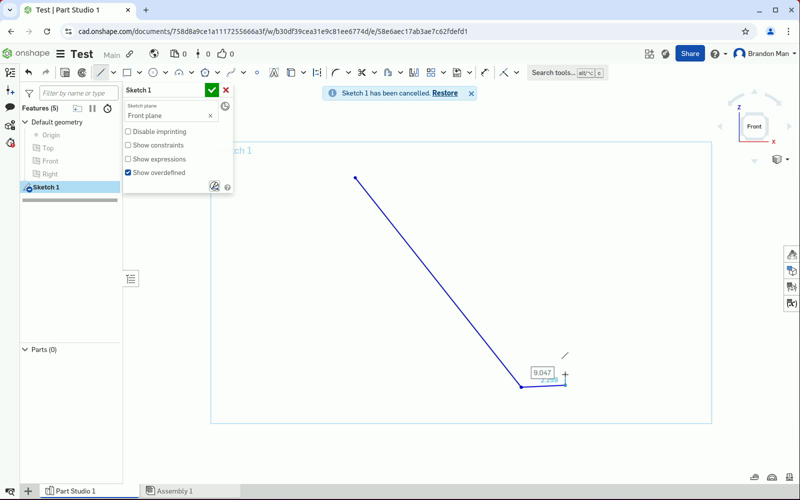
click(565, 374)
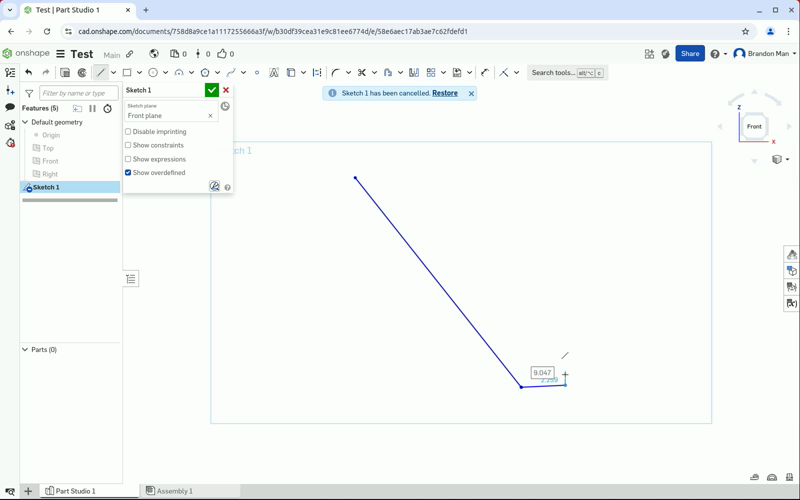
key_up(shift)
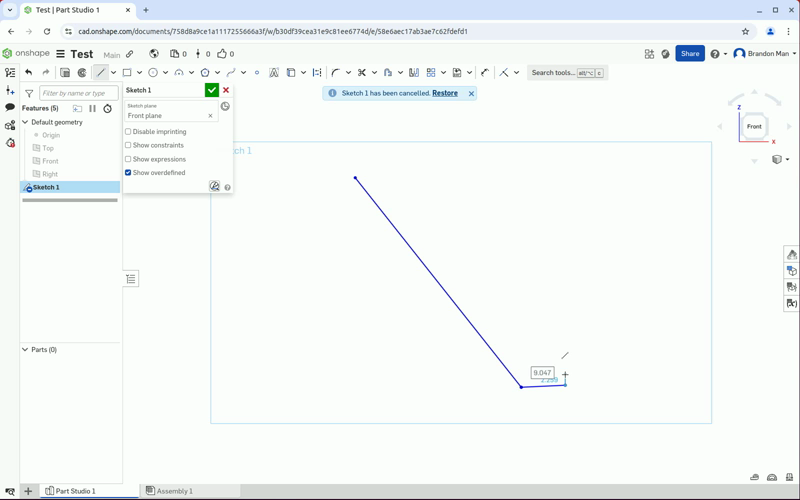
key_down(shift)
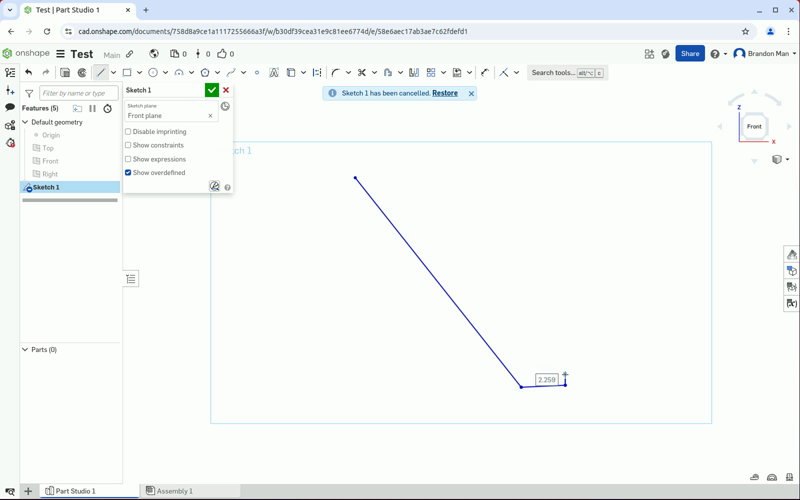
mouse_move(589, 374)
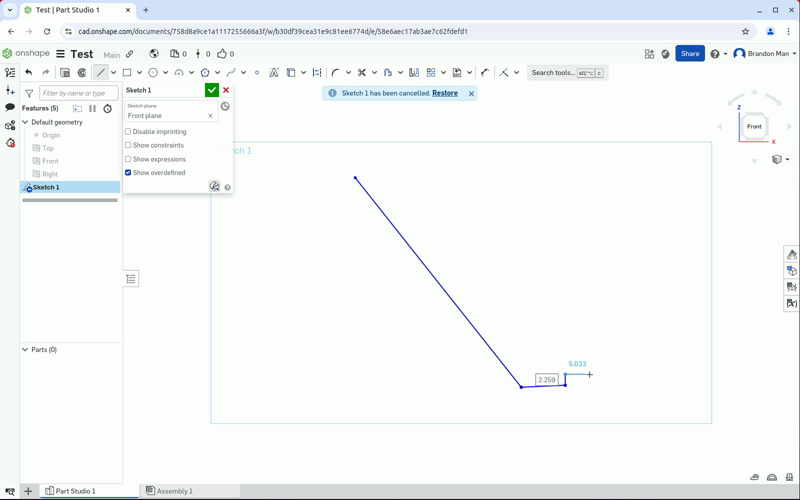
mouse_move(523, 374)
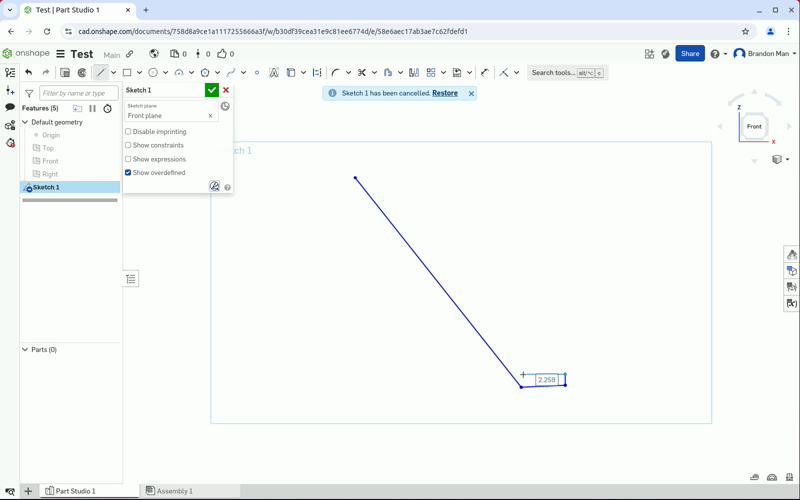
click(523, 374)
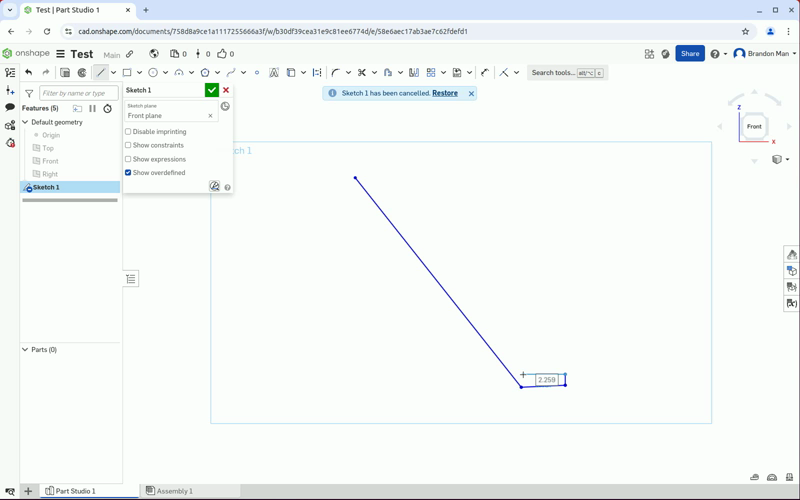
key_up(shift)
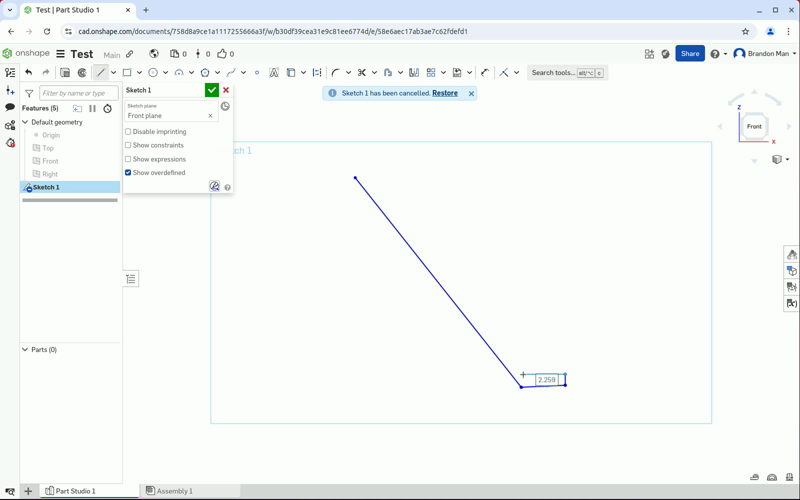
key_down(shift)
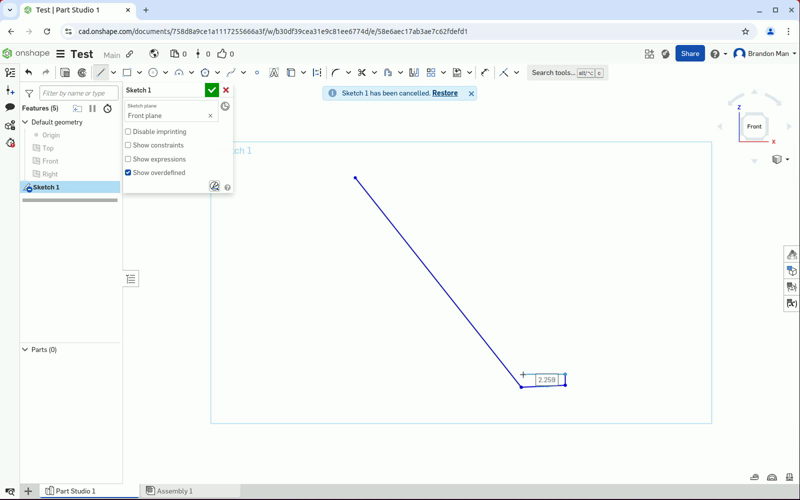
mouse_move(362, 170)
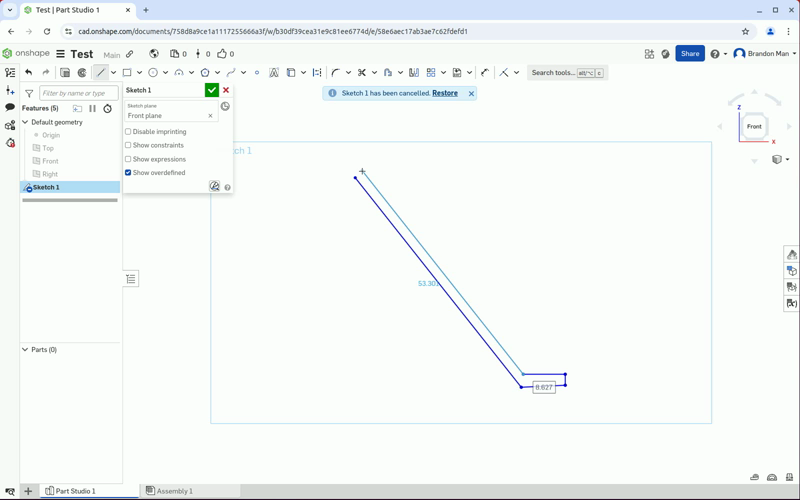
click(362, 170)
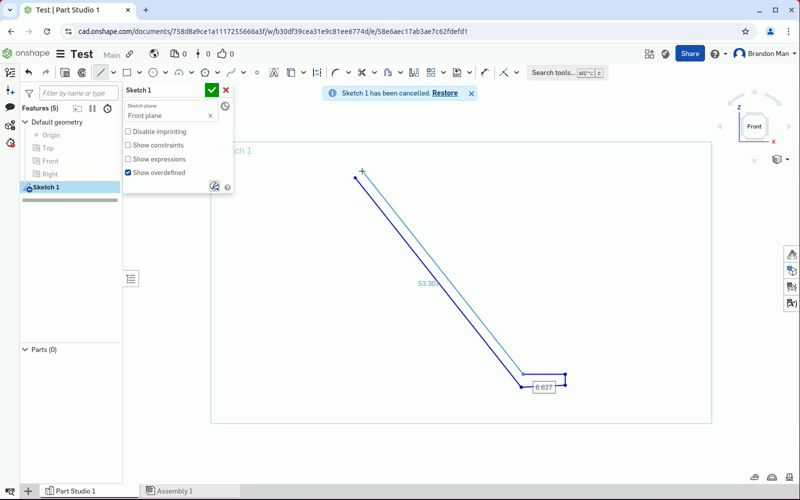
key_up(shift)
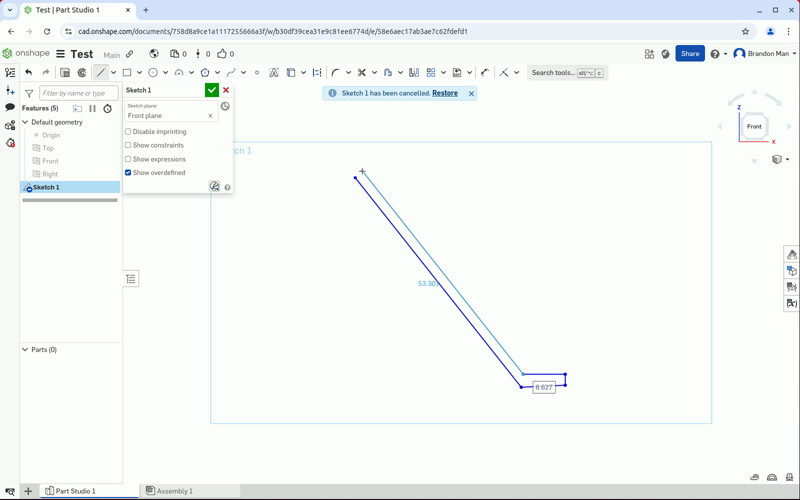
mouse_move(392, 170)
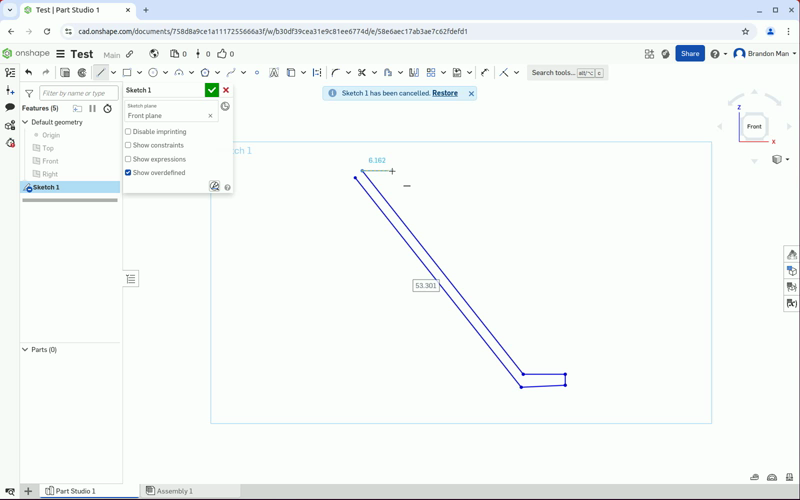
key_down(shift)
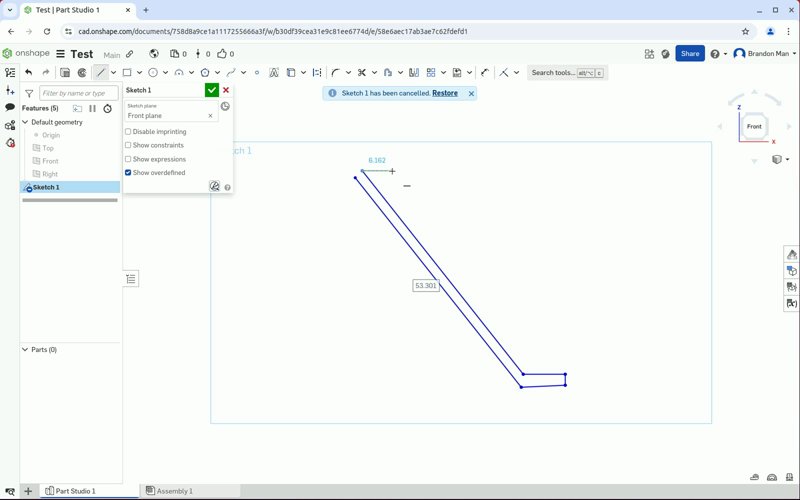
mouse_move(355, 177)
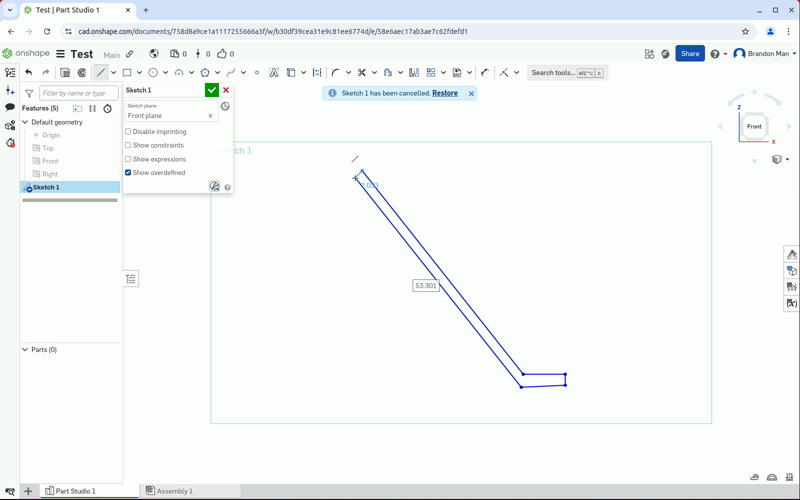
key_up(shift)
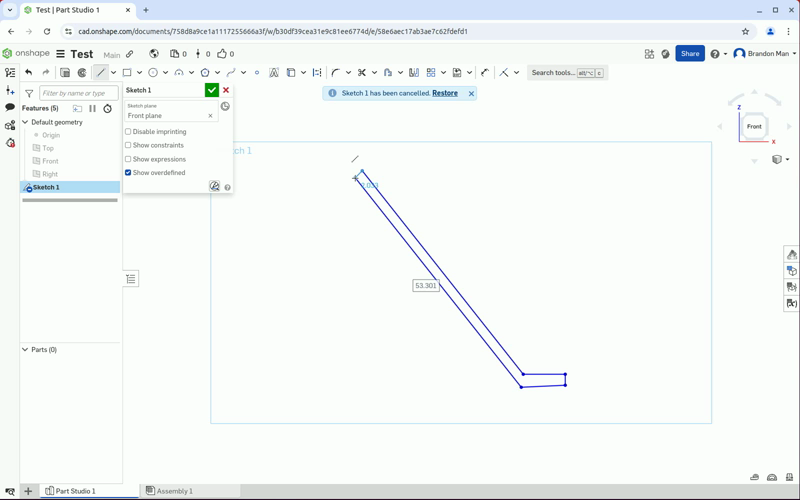
click(355, 177)
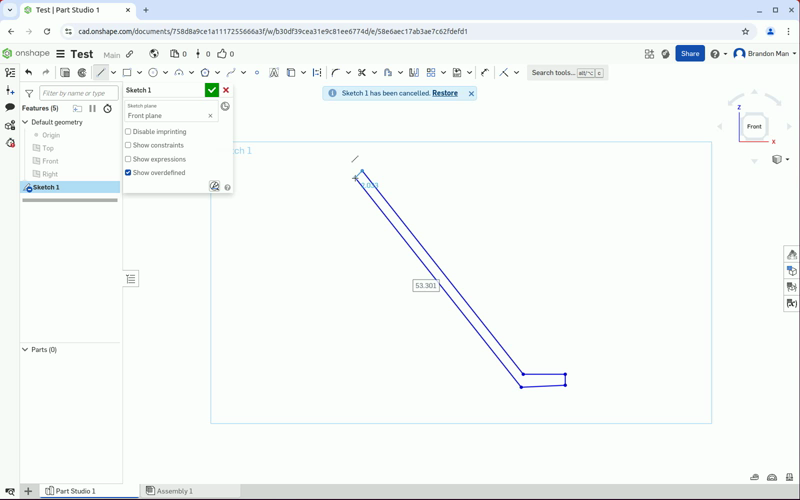
key(esc)
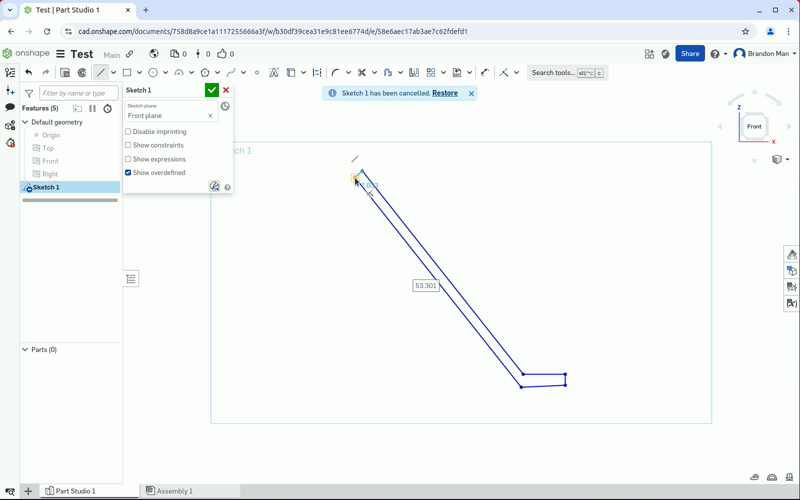
mouse_move(368, 183)
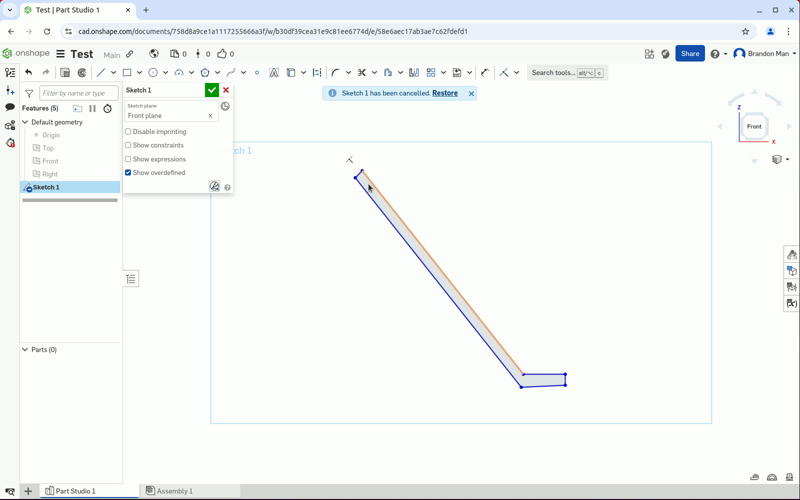
click(368, 183)
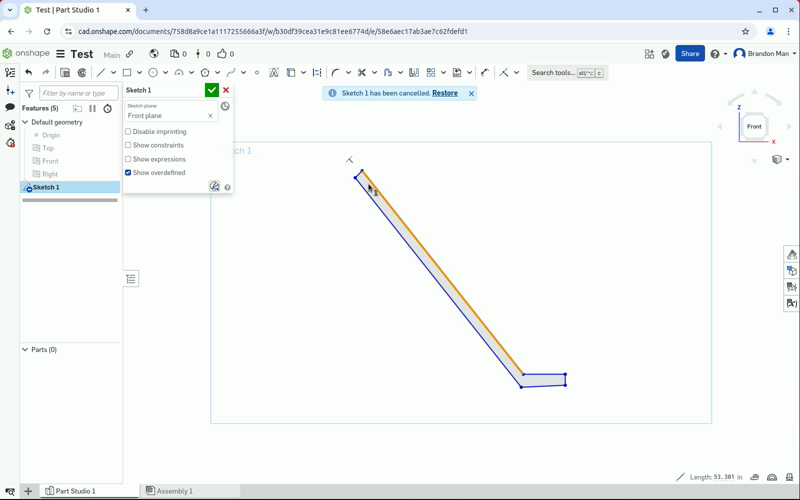
mouse_move(73, 352)
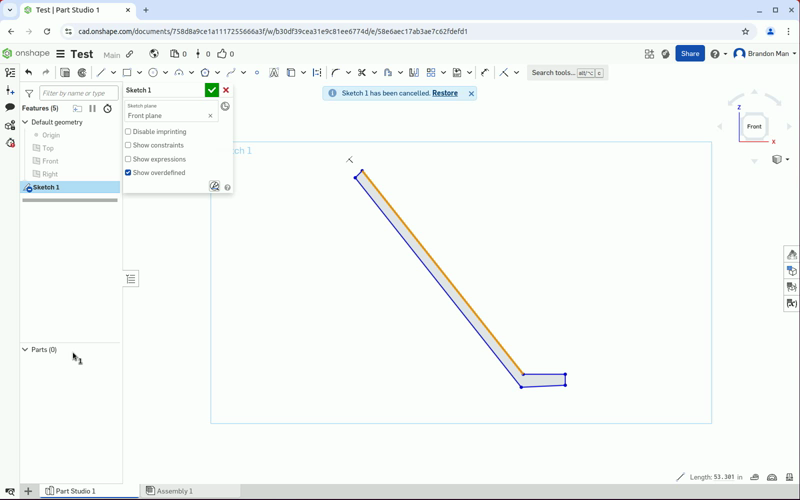
key(shift+y)
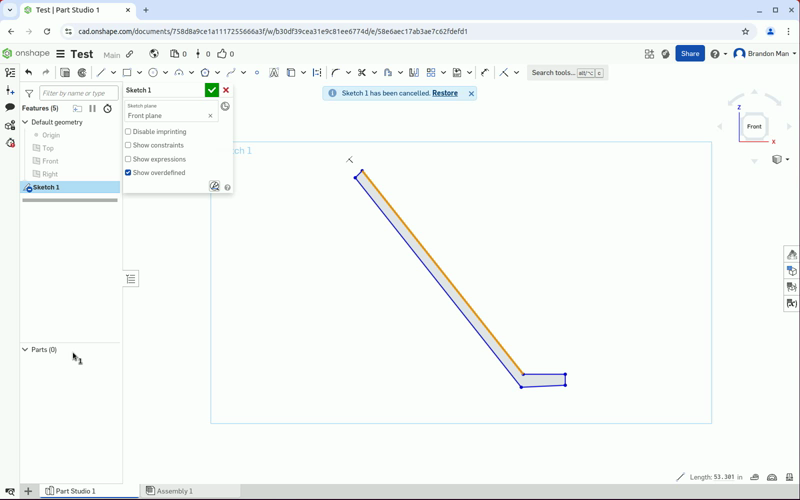
key(shift+e)
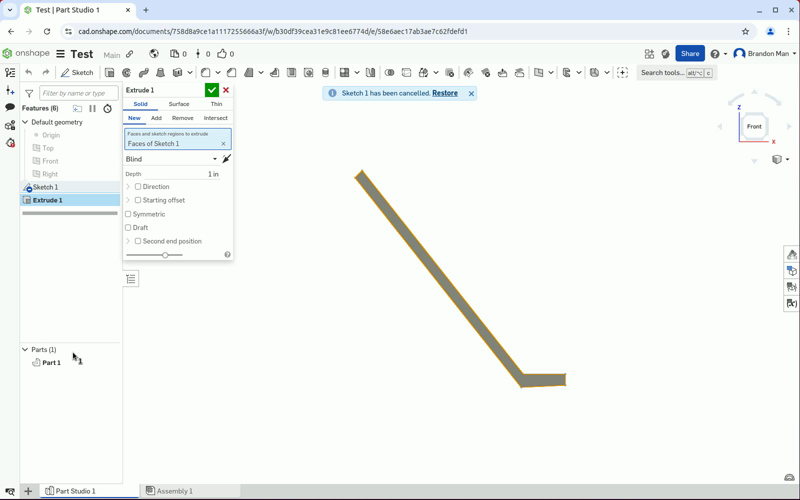
mouse_move(143, 106)
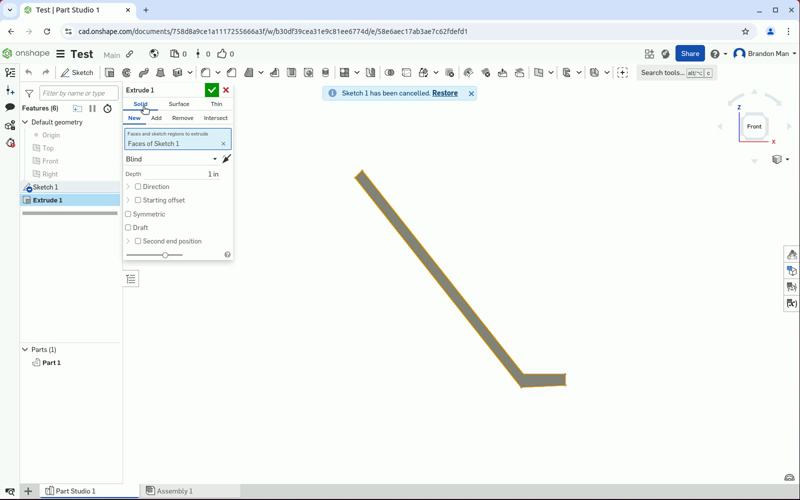
click(143, 106)
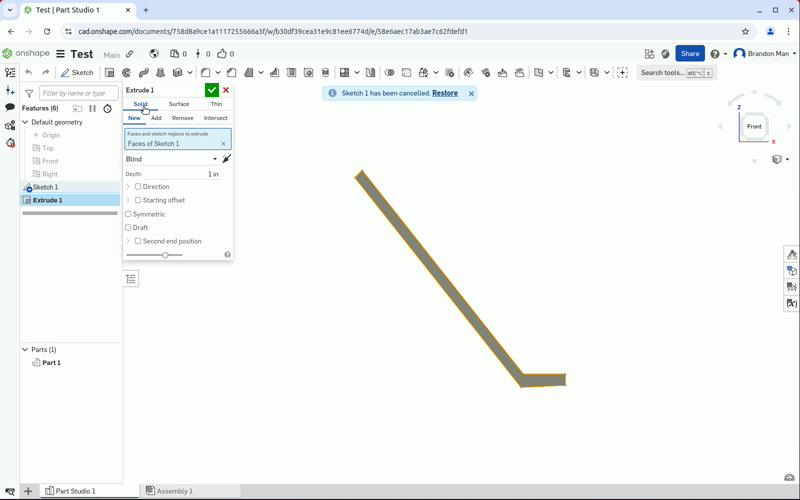
mouse_move(137, 120)
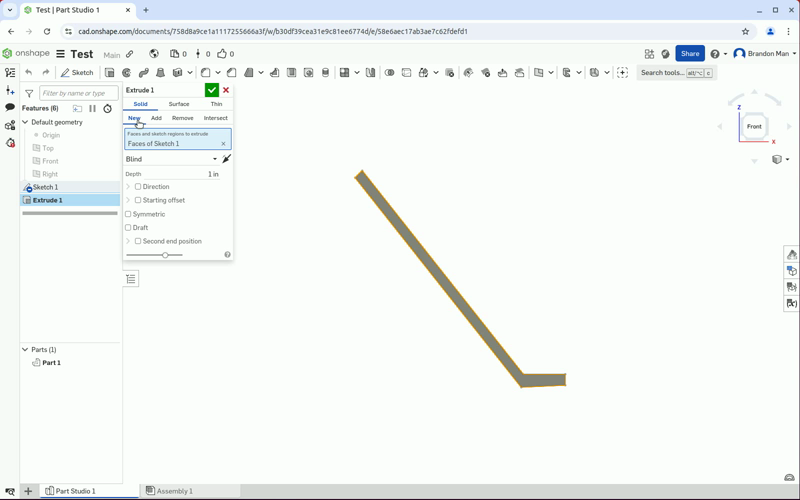
click(137, 120)
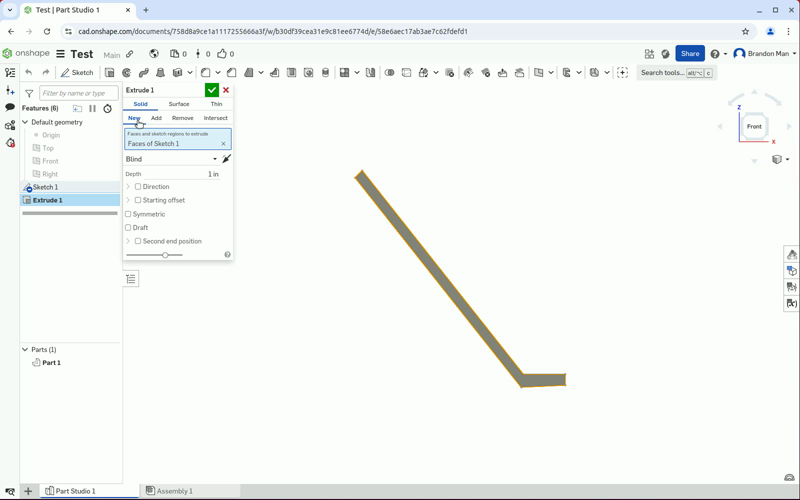
key(tab, 4)
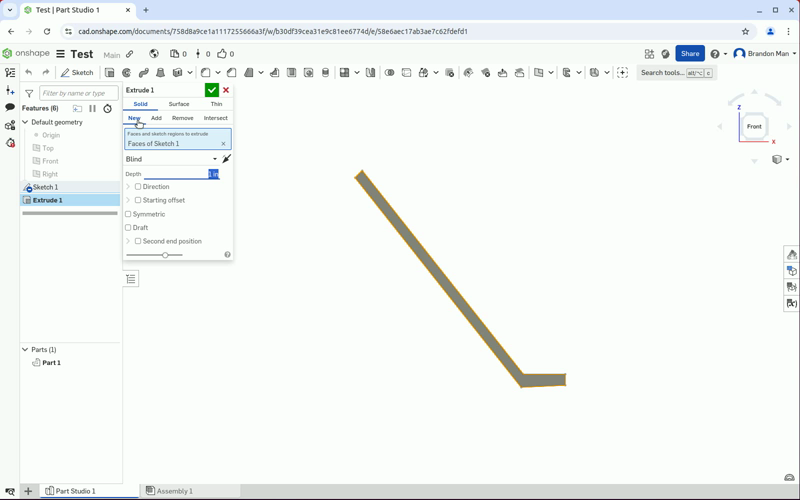
text(1.444)
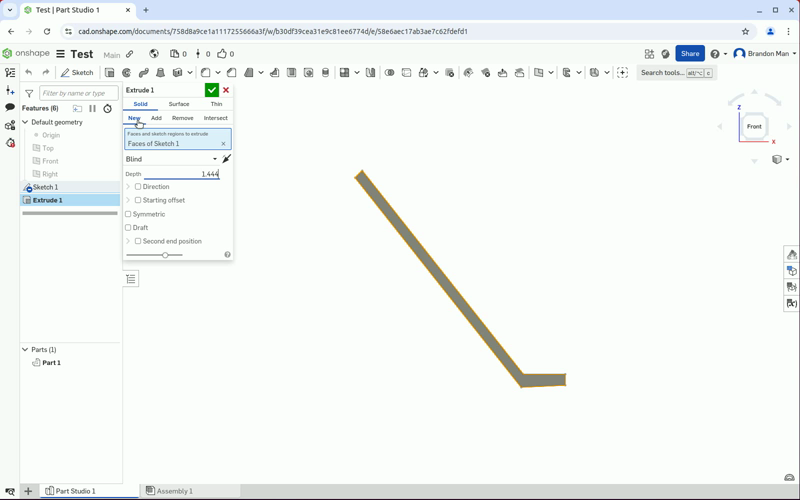
key(enter)
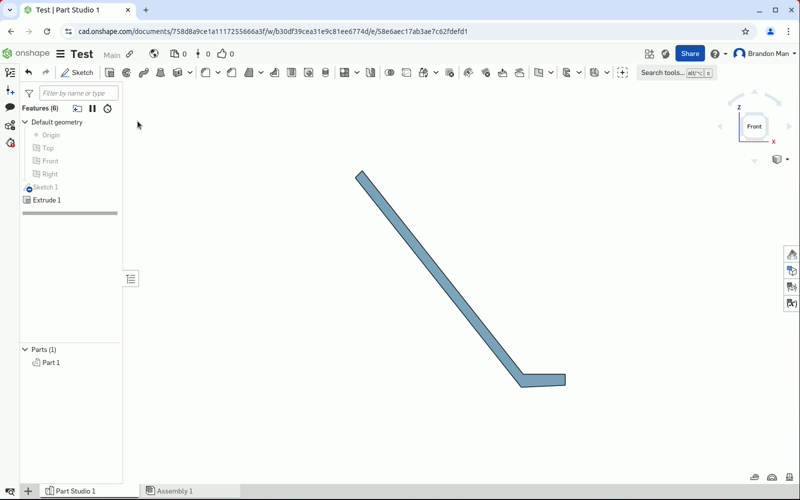
key(shift+h)
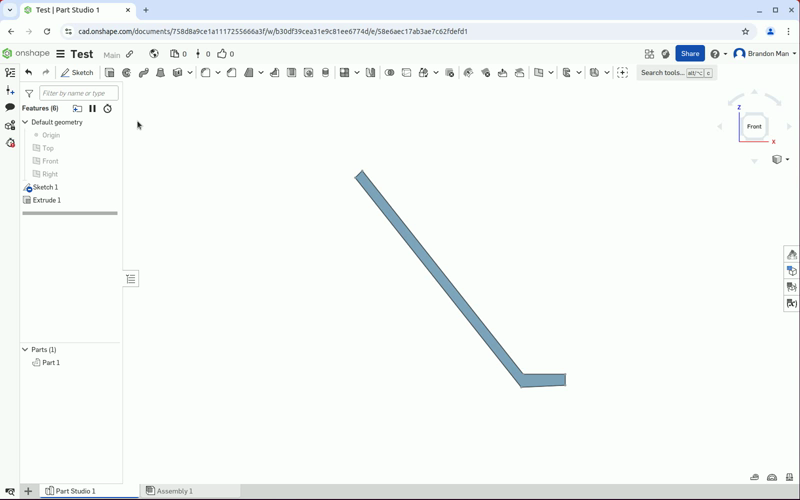
key(shift+h)
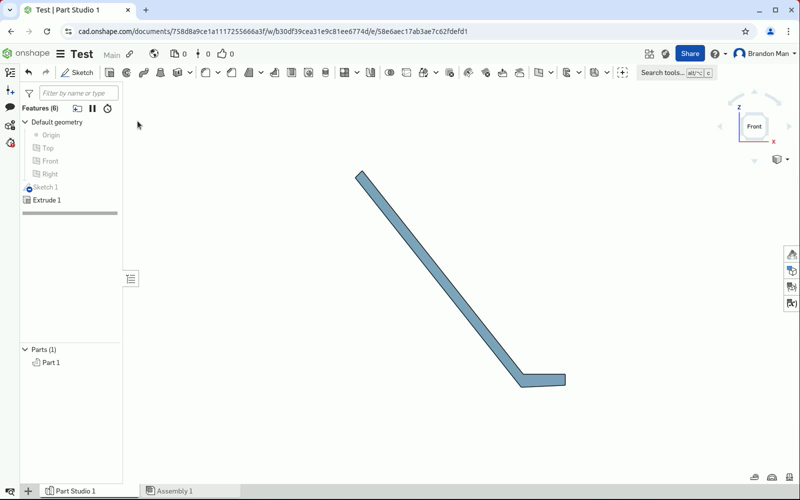
mouse_move(73, 189)
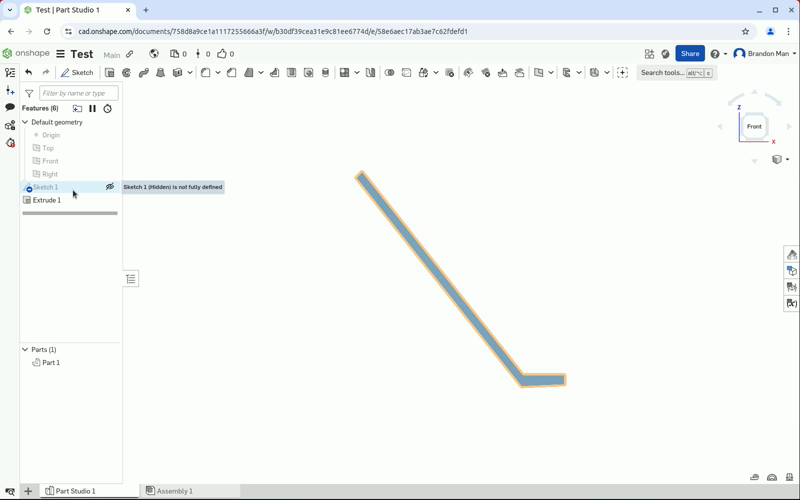
click(73, 189)
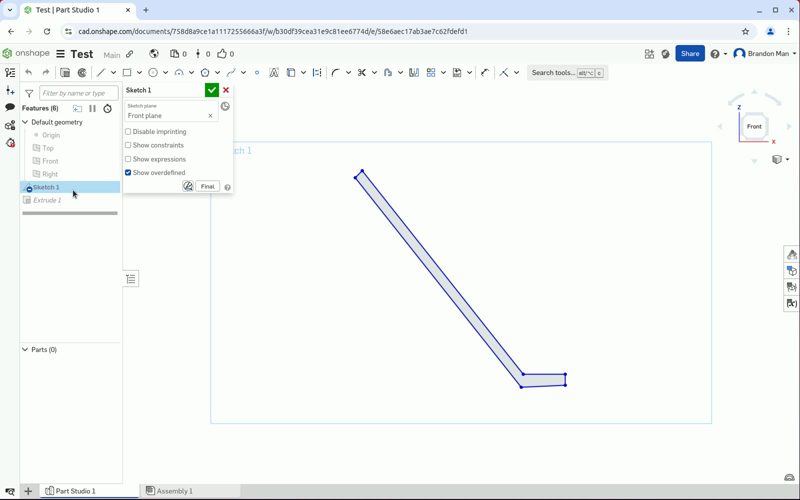
mouse_move(229, 92)
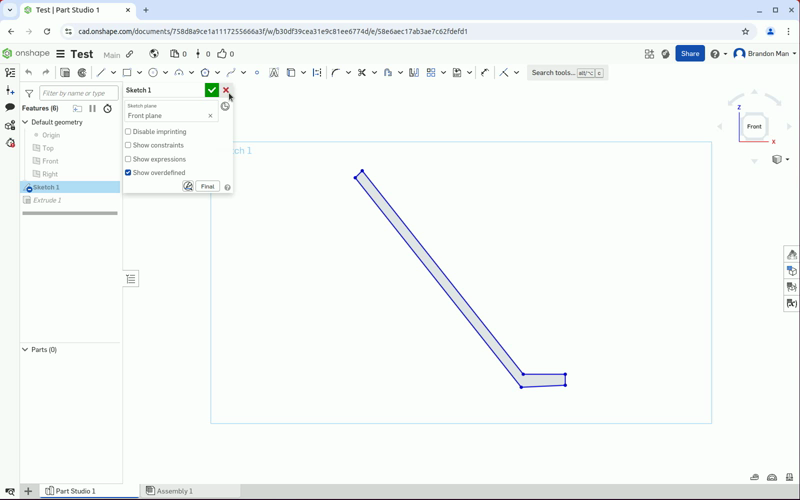
click(229, 92)
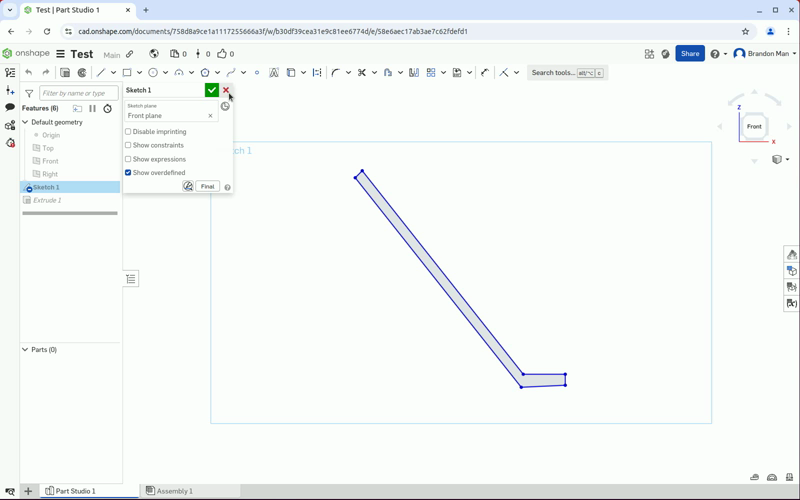
key(shift+s)
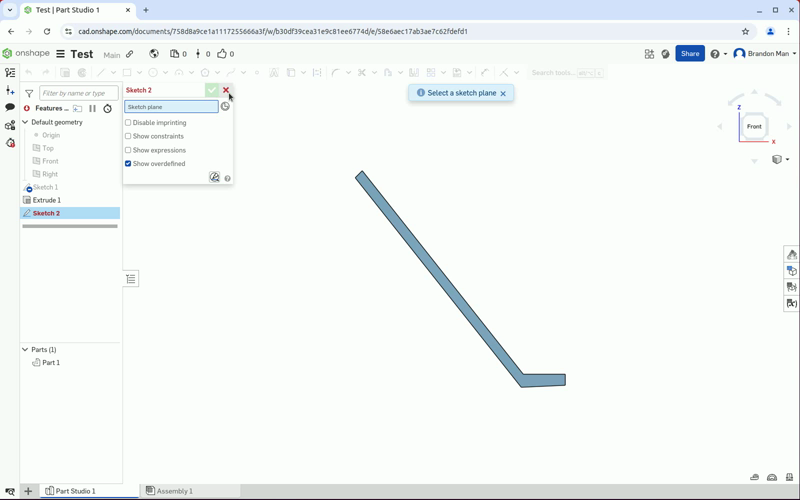
mouse_move(73, 163)
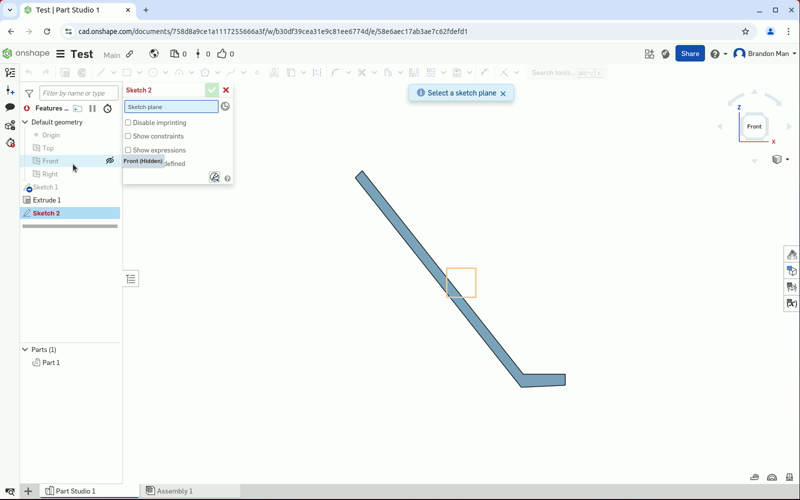
click(73, 163)
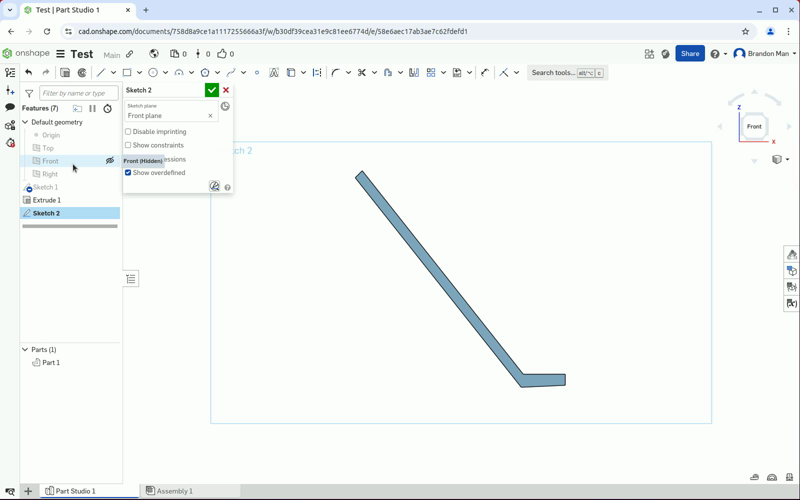
mouse_move(73, 352)
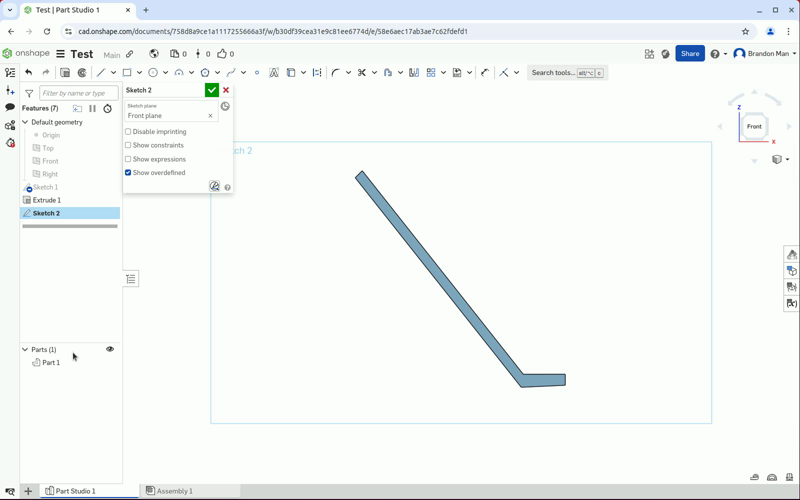
key(y)
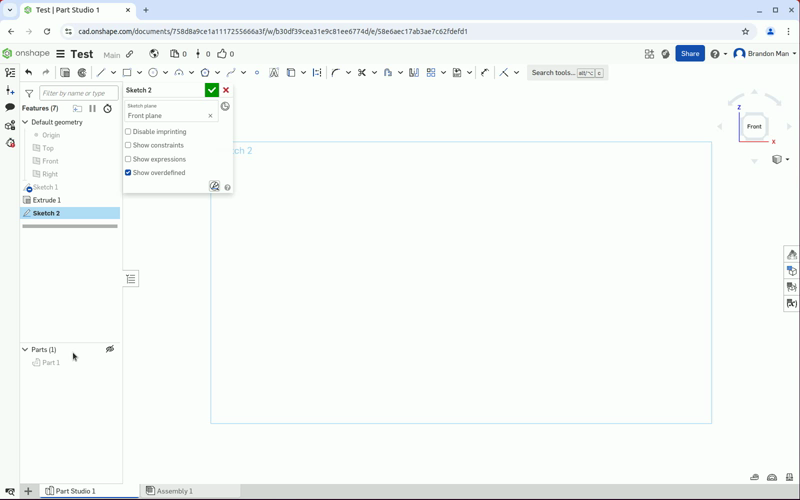
key(l)
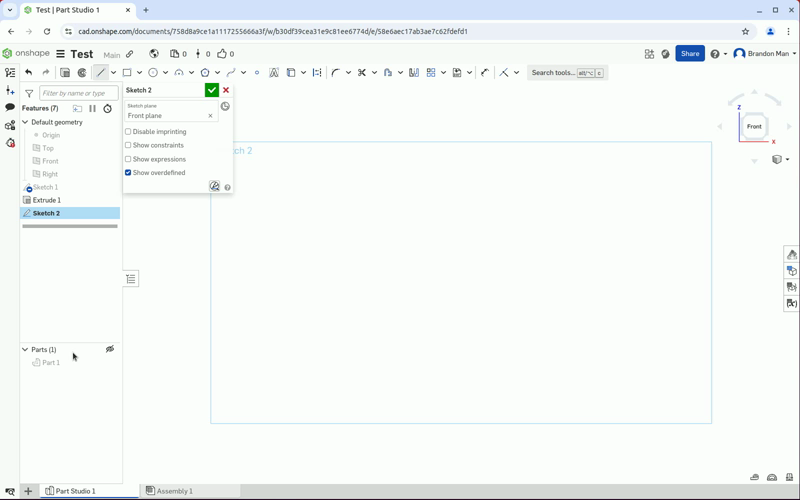
key_down(shift)
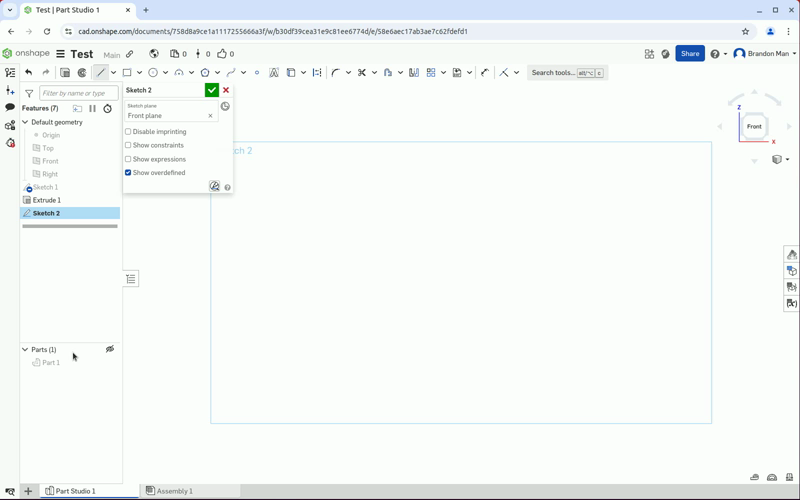
mouse_move(353, 388)
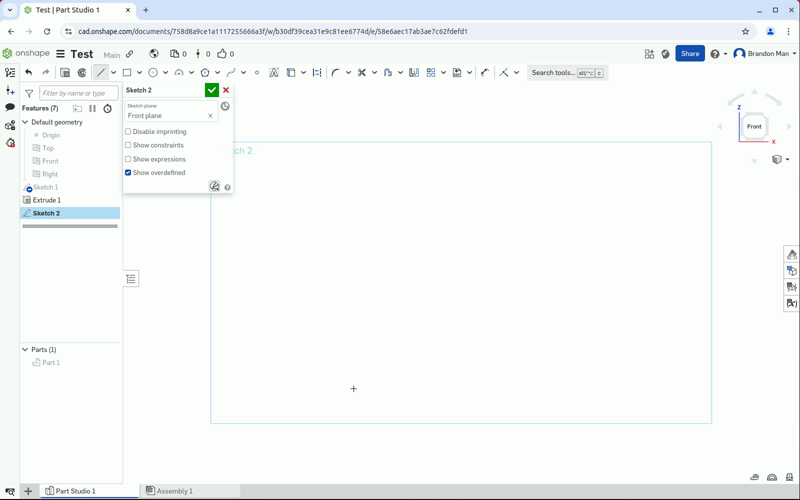
click(353, 388)
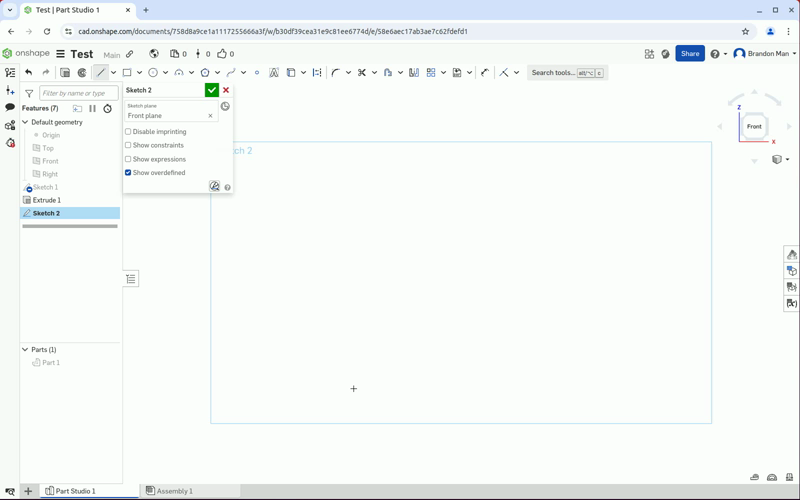
key_up(shift)
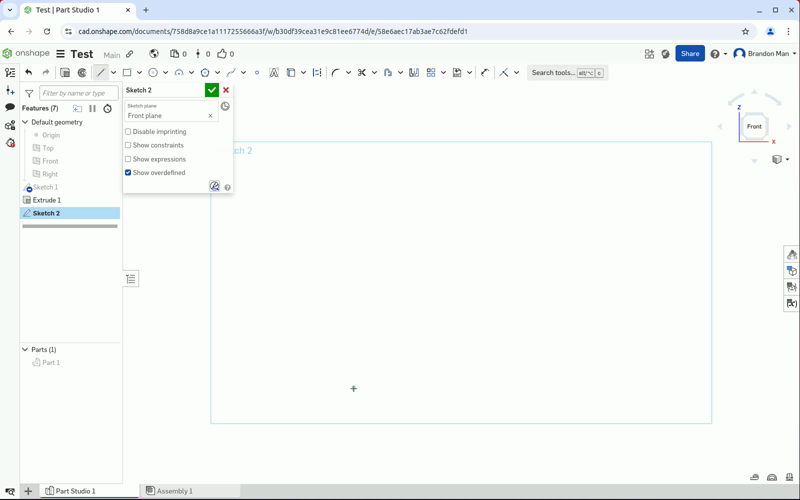
key_down(shift)
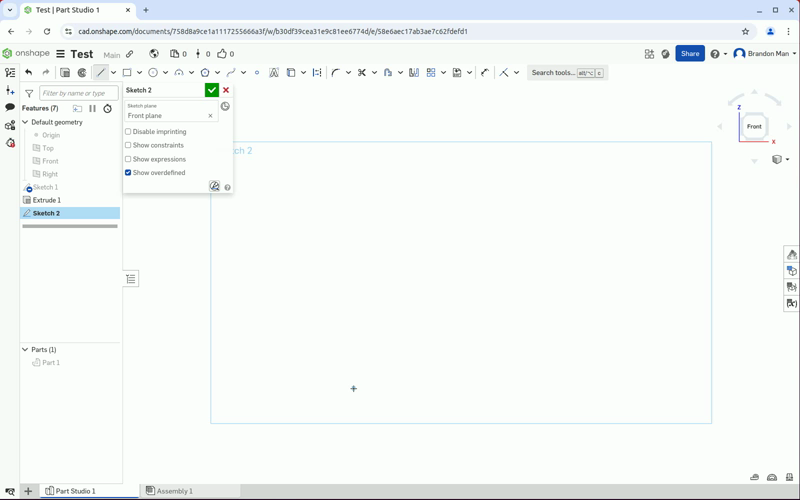
mouse_move(383, 388)
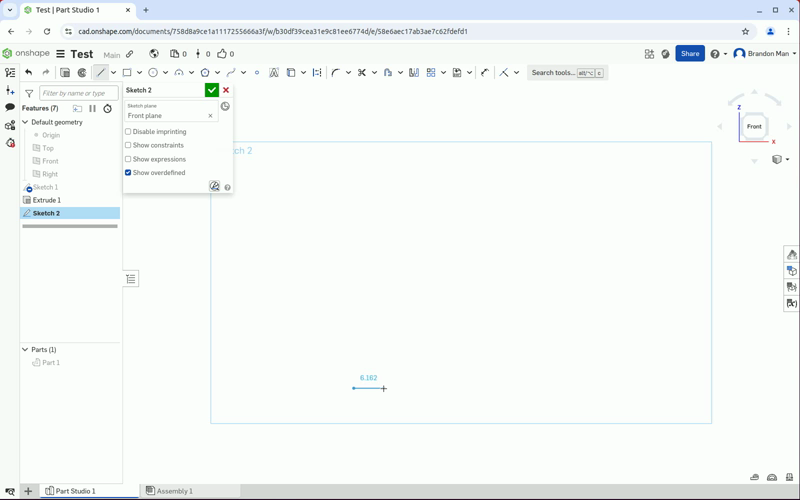
mouse_move(404, 388)
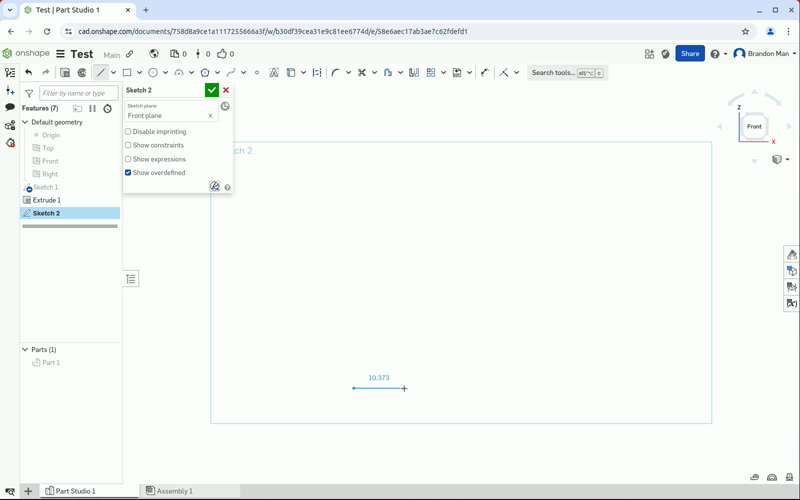
click(404, 388)
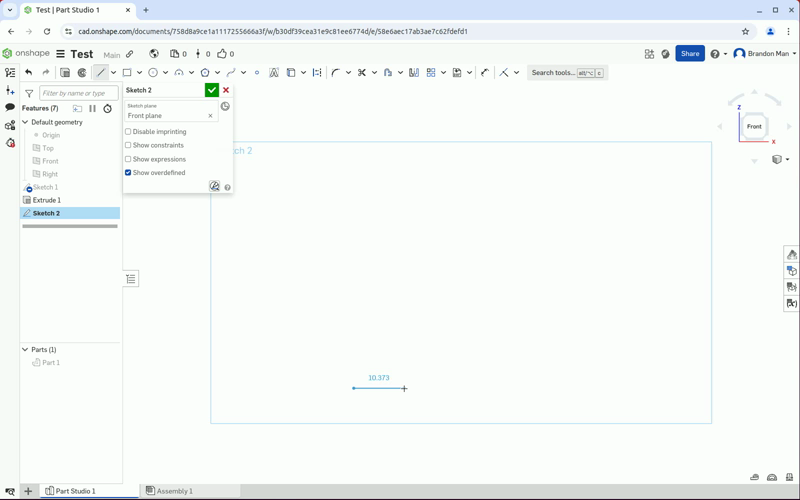
key_up(shift)
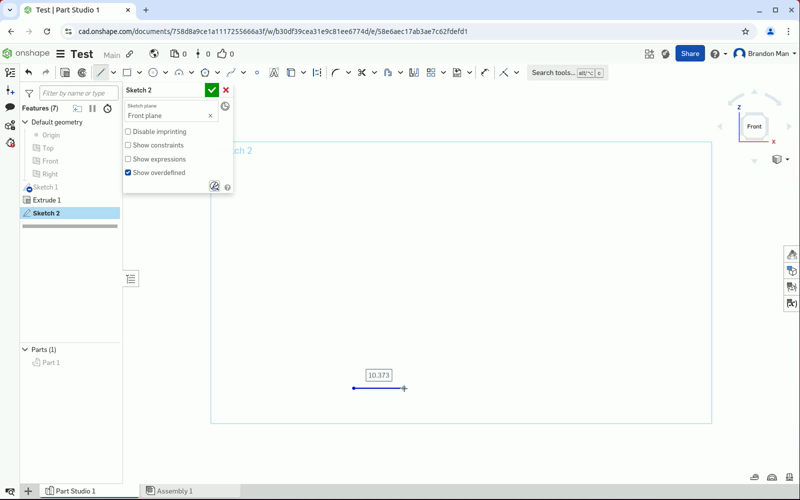
key_down(shift)
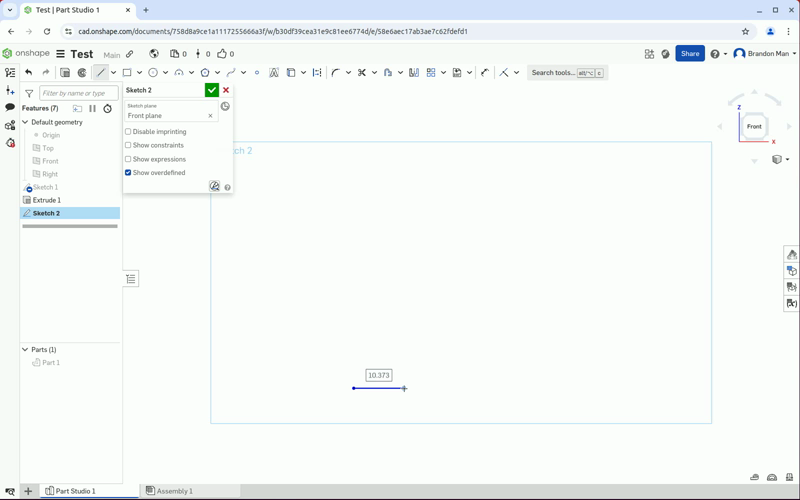
mouse_move(564, 178)
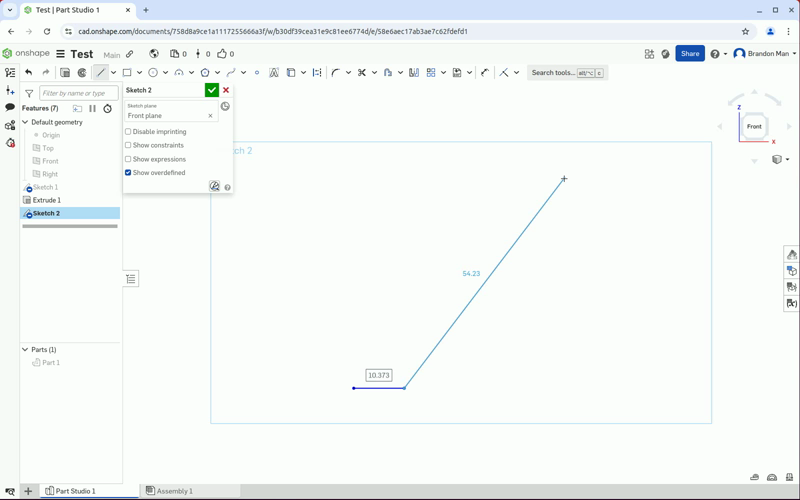
click(564, 178)
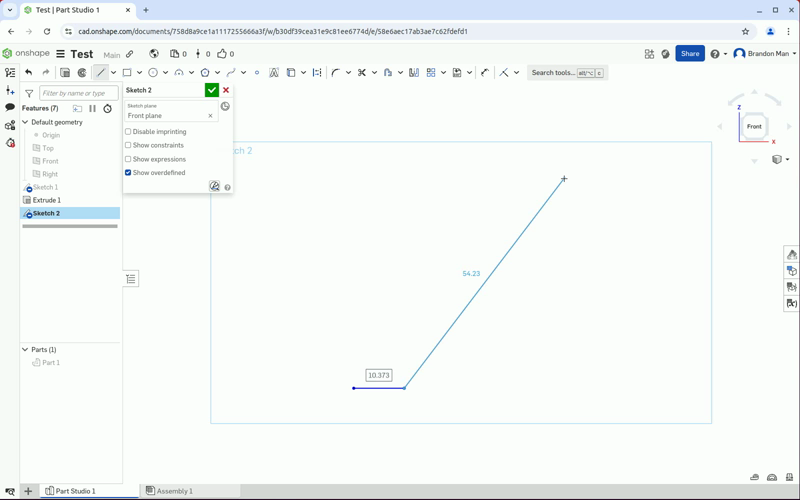
key_up(shift)
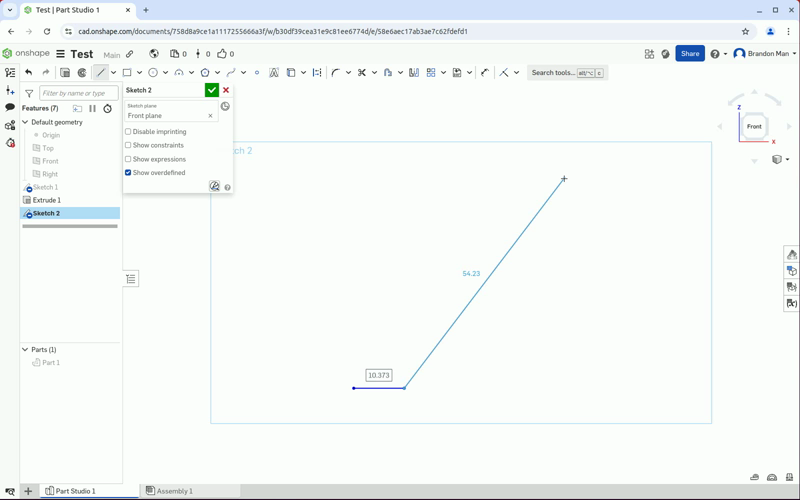
key_down(shift)
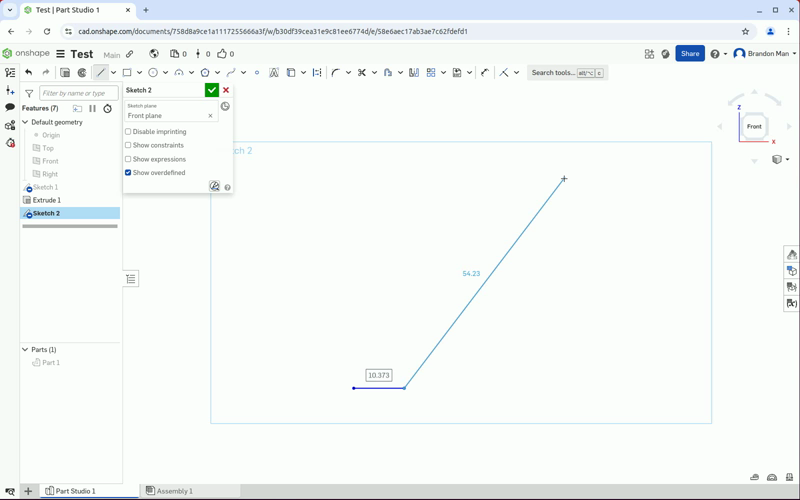
mouse_move(589, 178)
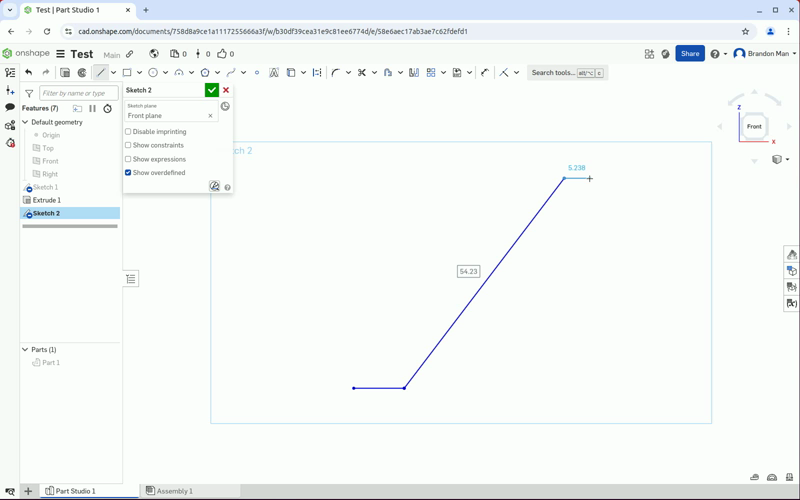
mouse_move(555, 171)
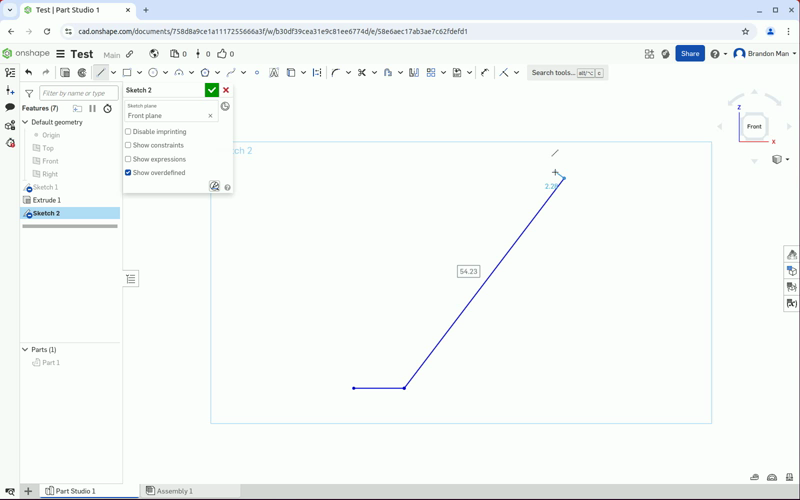
click(555, 171)
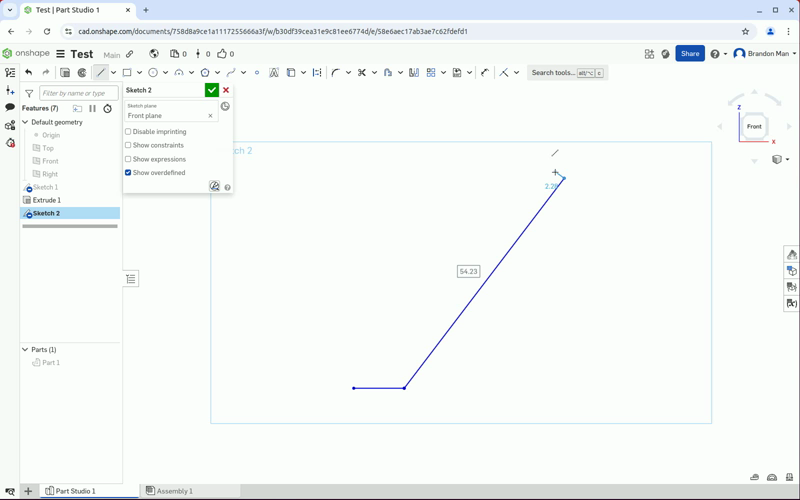
key_up(shift)
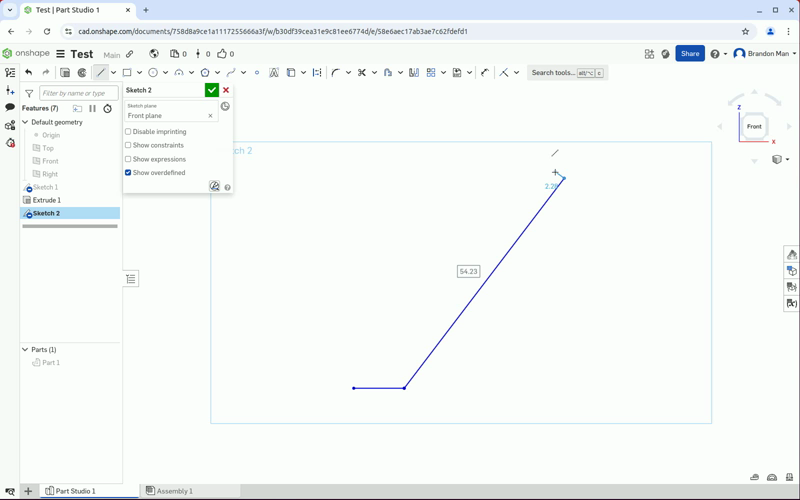
key_down(shift)
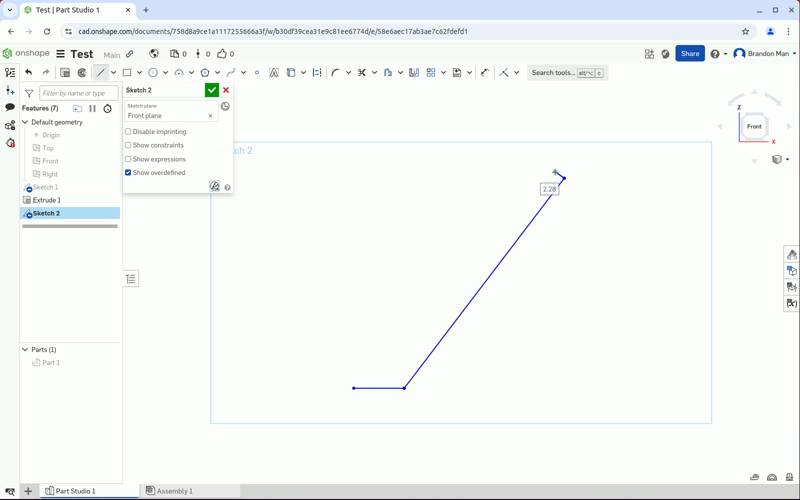
mouse_move(397, 376)
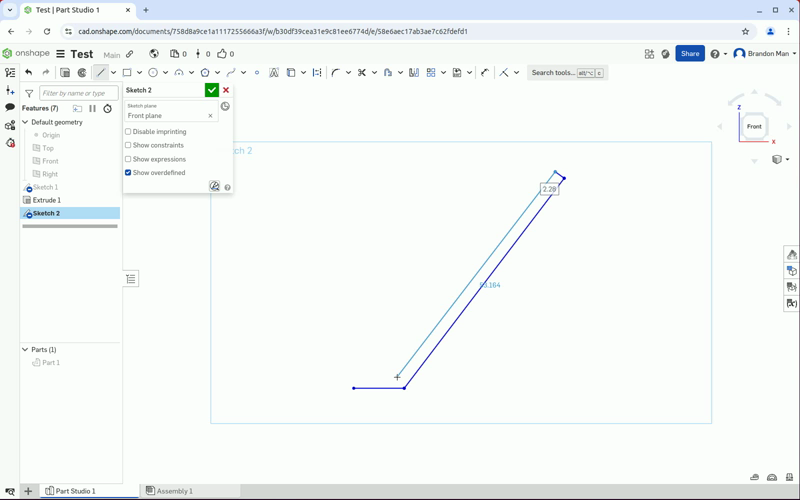
click(397, 376)
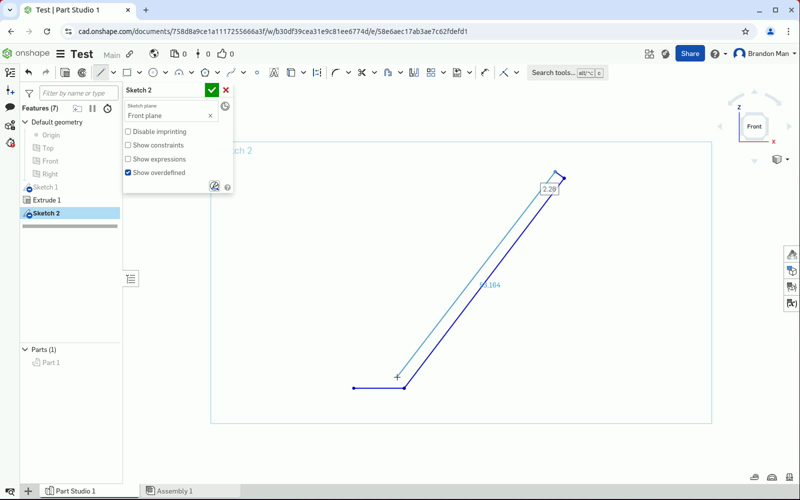
key_up(shift)
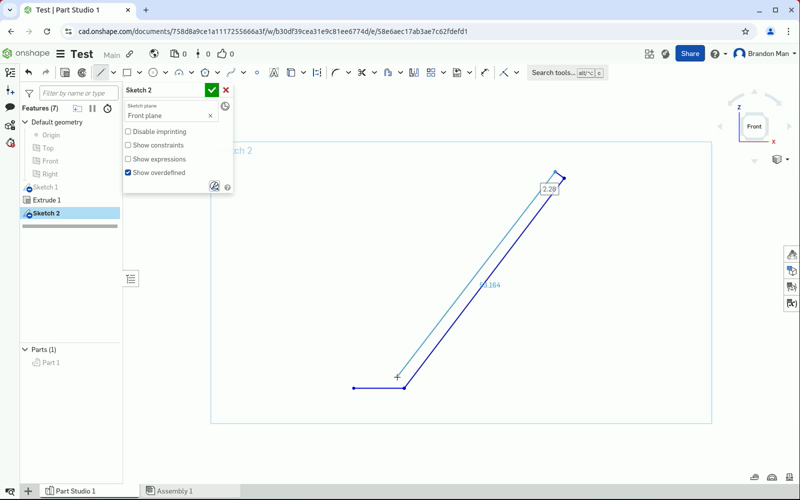
key_down(shift)
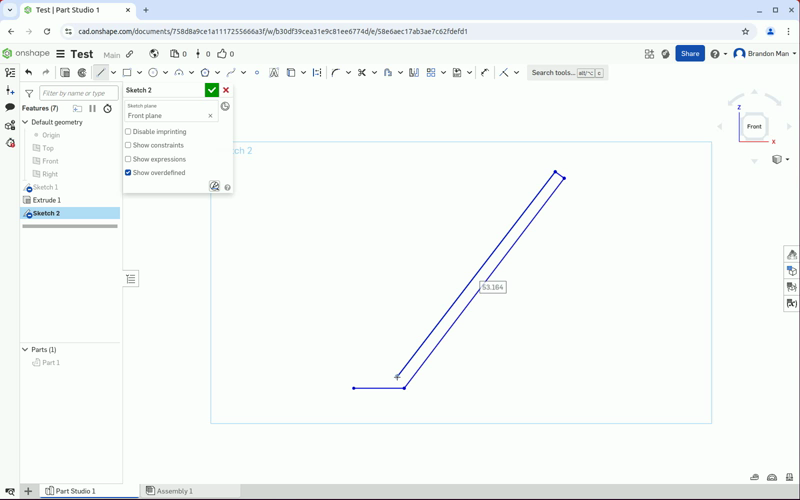
mouse_move(427, 376)
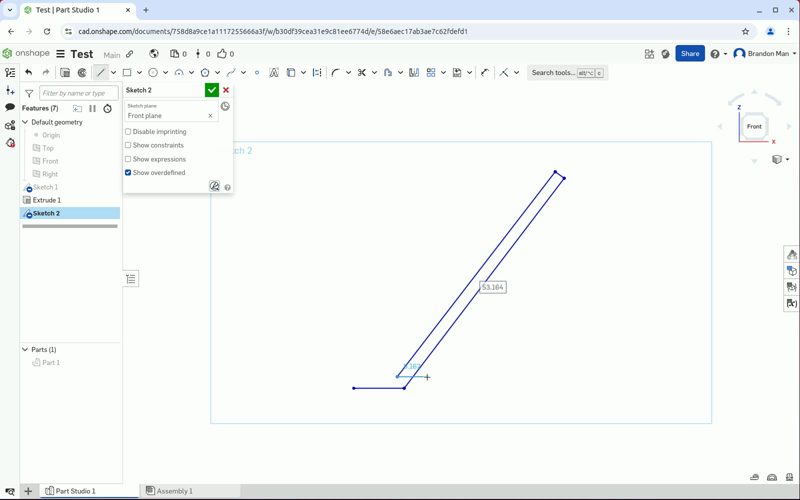
mouse_move(353, 376)
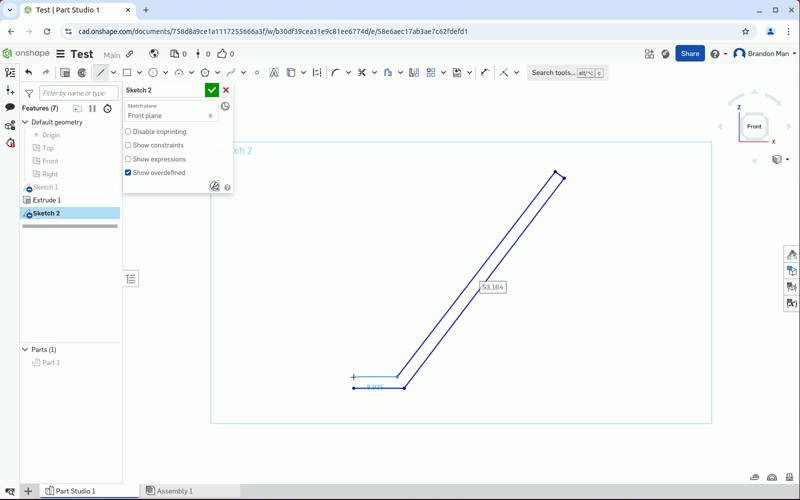
click(353, 376)
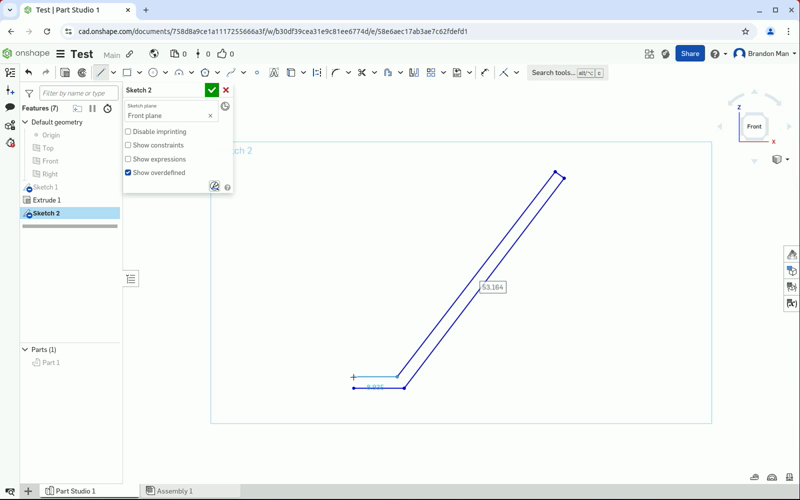
key_up(shift)
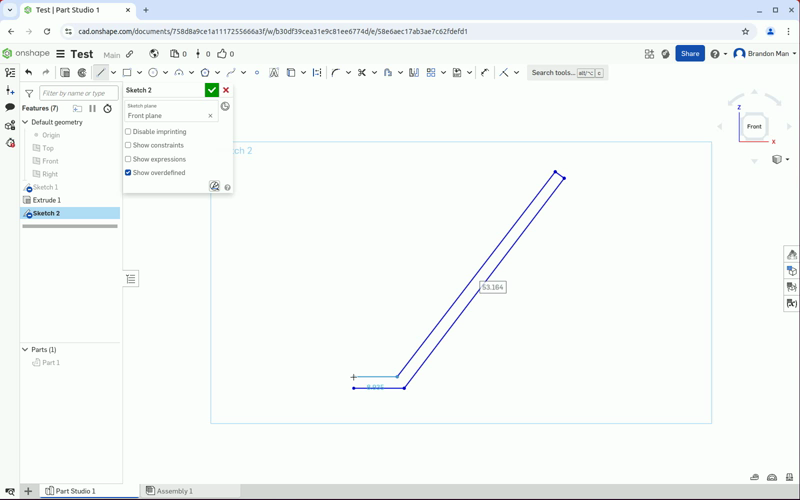
mouse_move(383, 376)
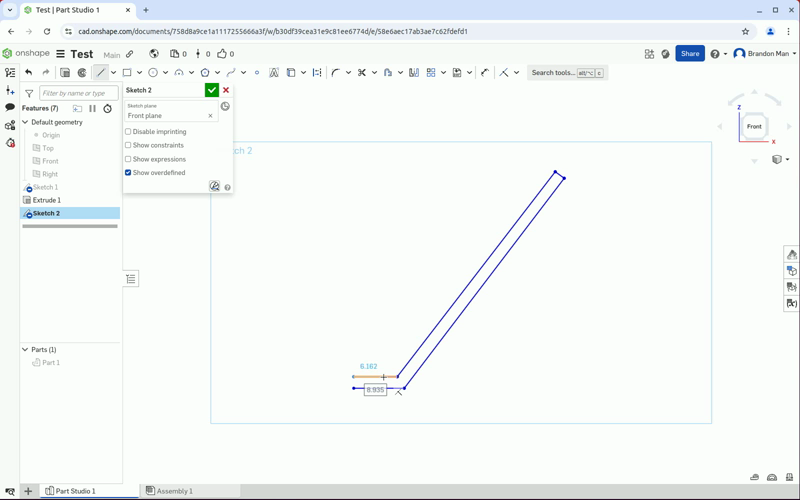
key_down(shift)
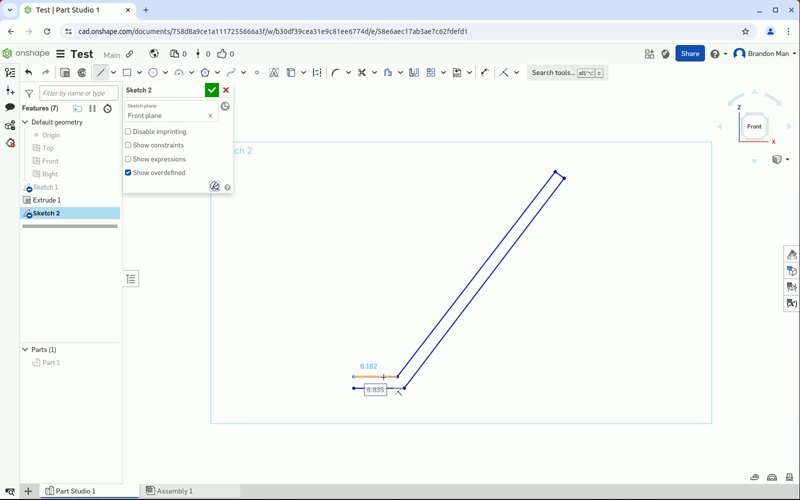
mouse_move(353, 388)
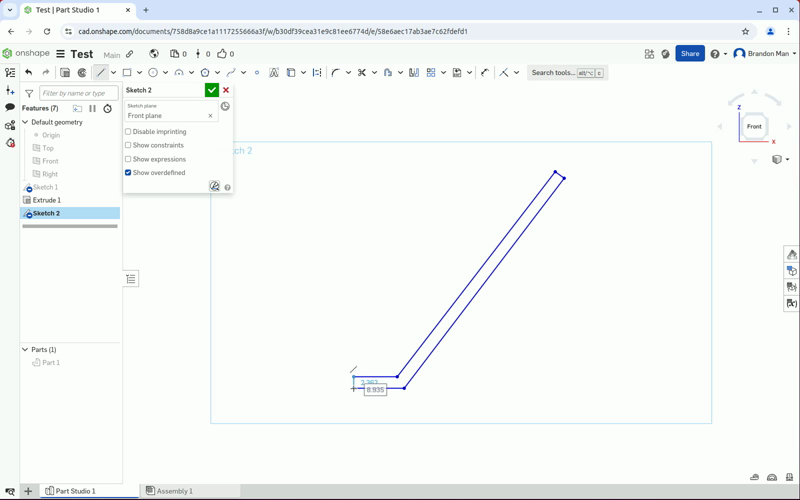
key_up(shift)
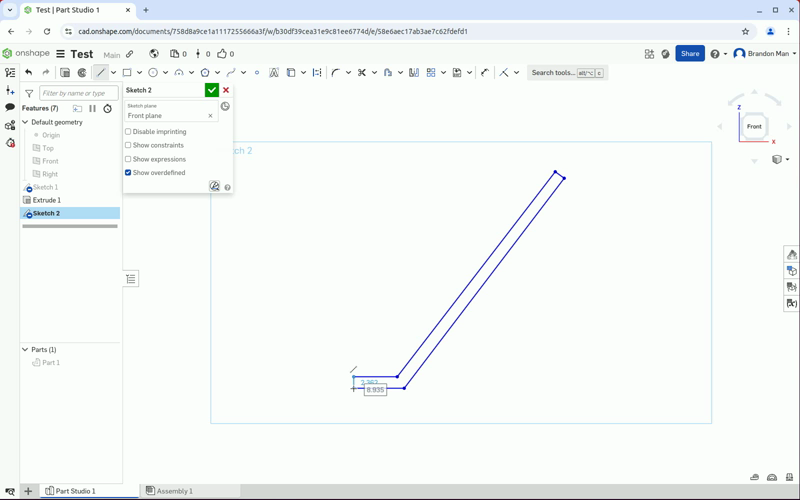
click(353, 388)
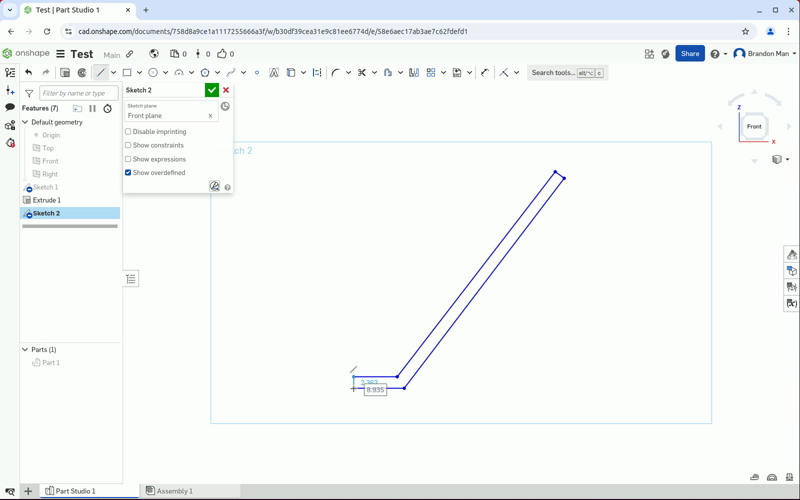
key(esc)
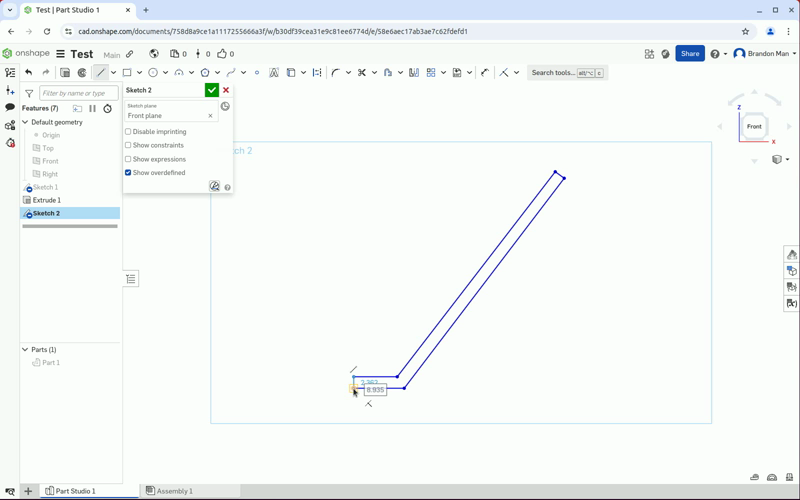
mouse_move(547, 195)
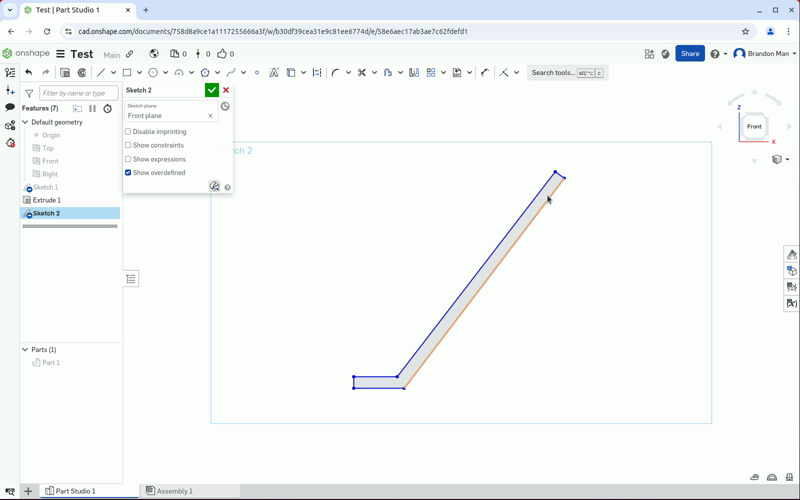
click(547, 195)
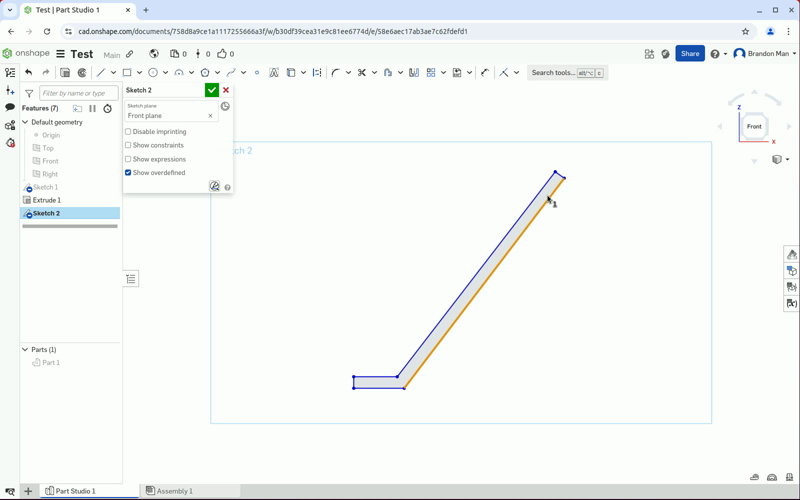
mouse_move(73, 352)
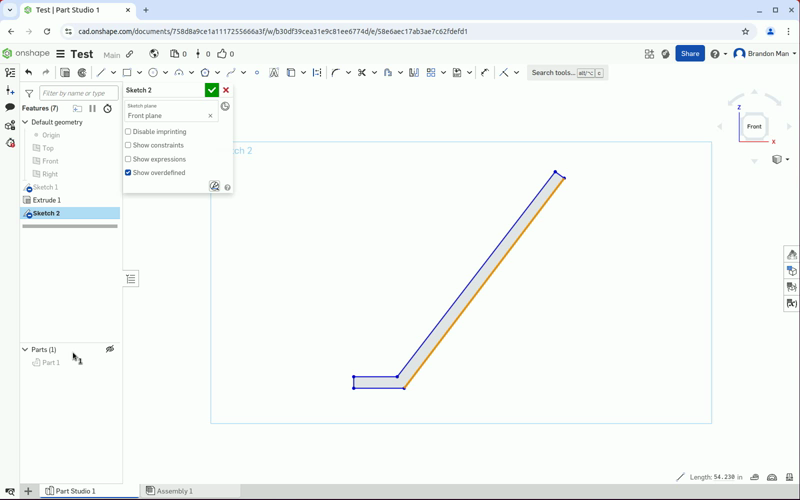
key(shift+y)
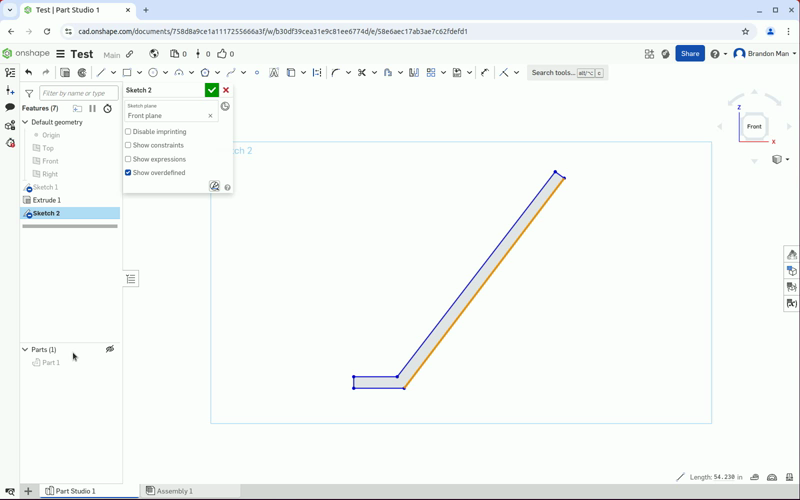
key(shift+e)
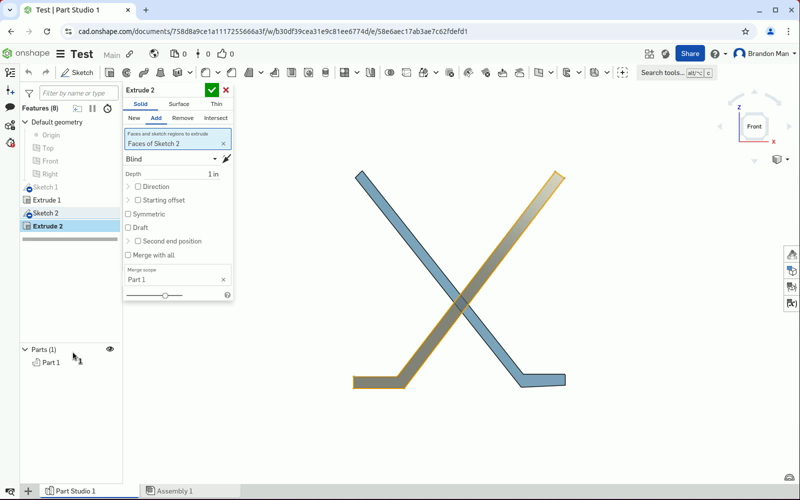
mouse_move(143, 106)
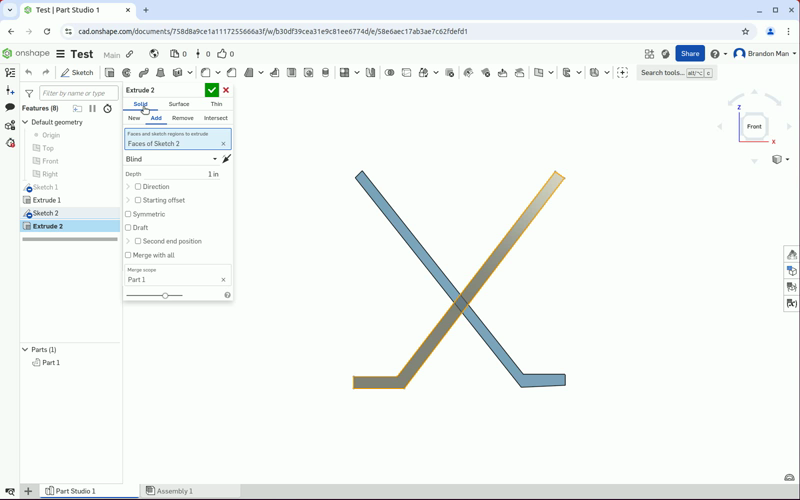
click(143, 106)
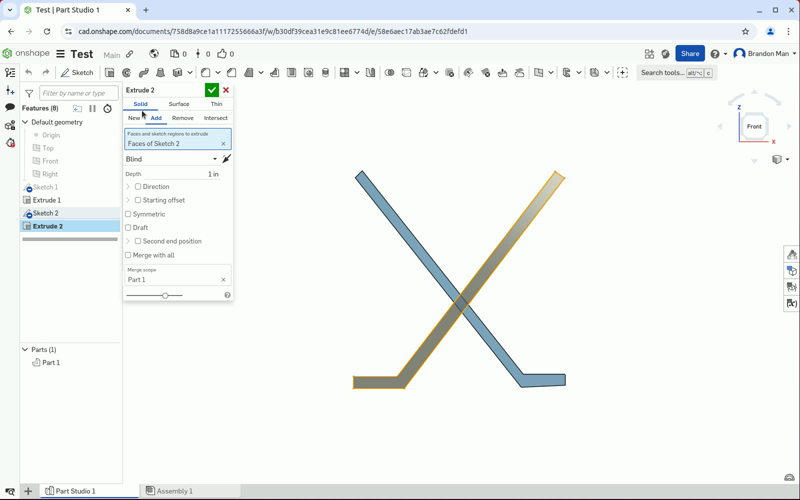
mouse_move(137, 120)
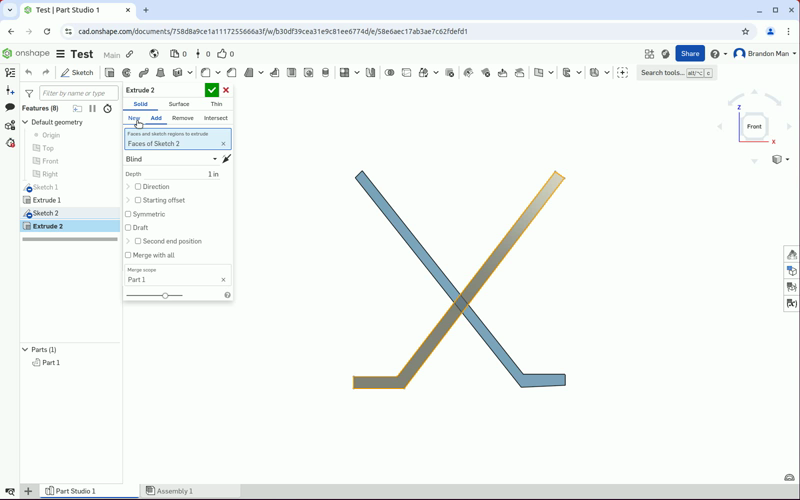
click(137, 120)
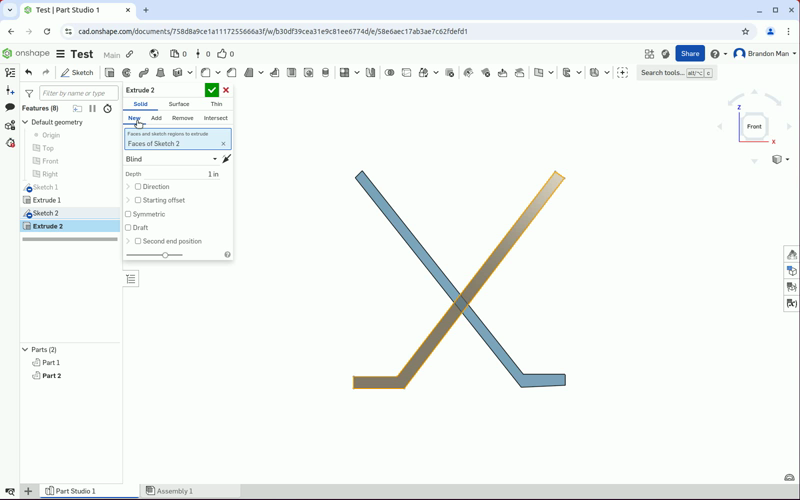
key(tab, 4)
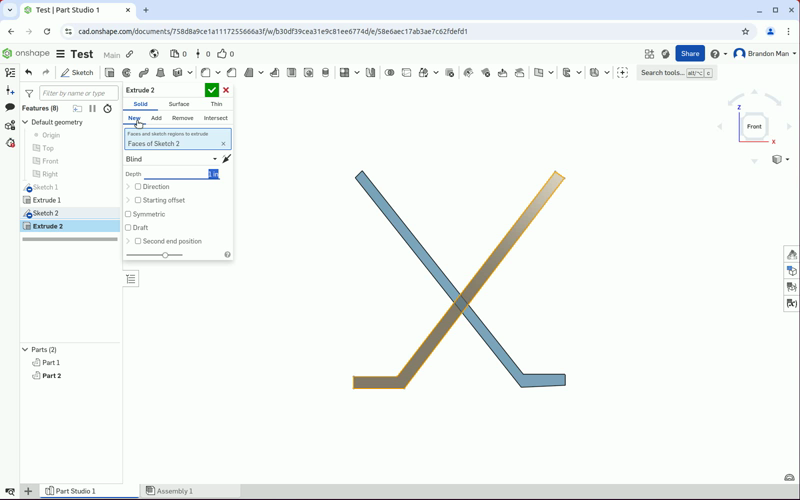
text(1.444)
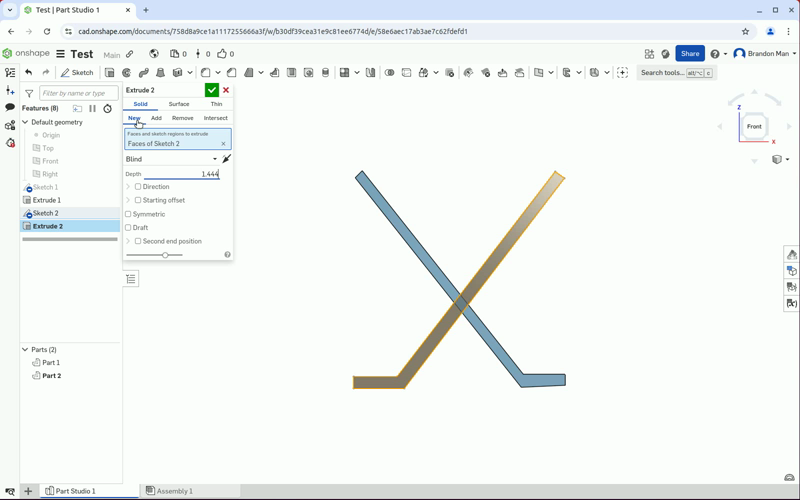
key(enter)
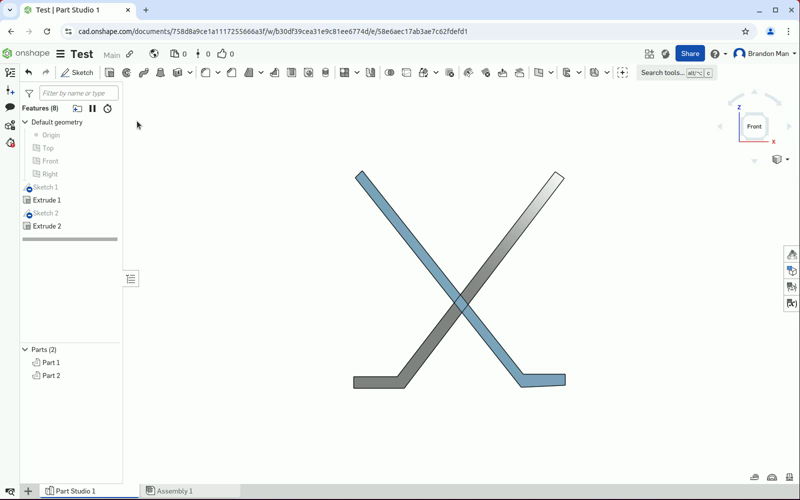
key(shift+h)
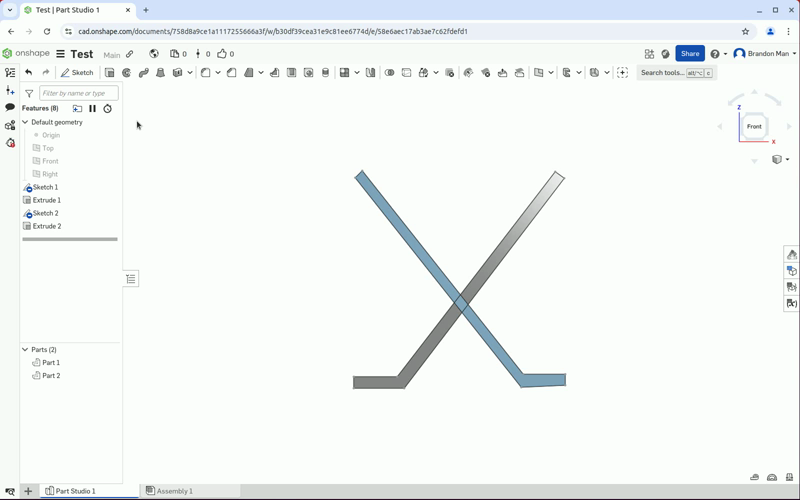
key(shift+h)
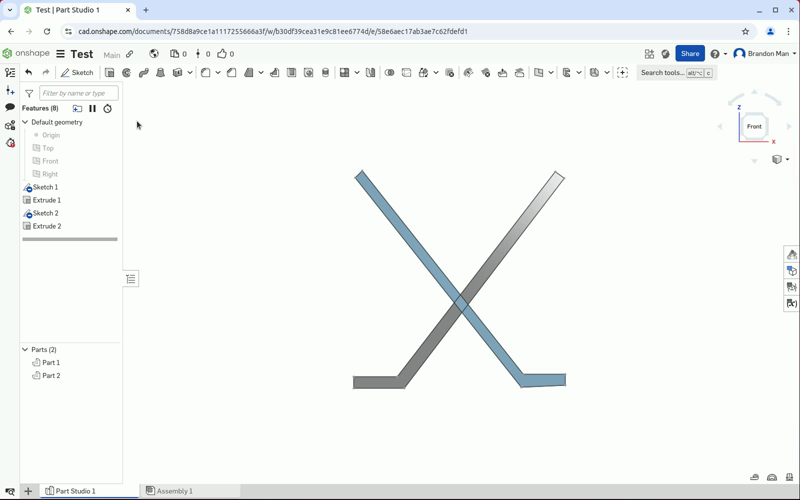
key(shift+7)
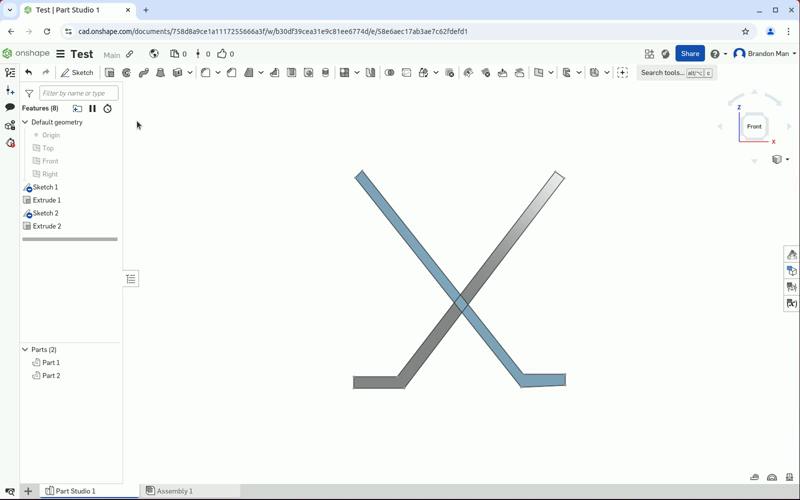
key(left, 2)
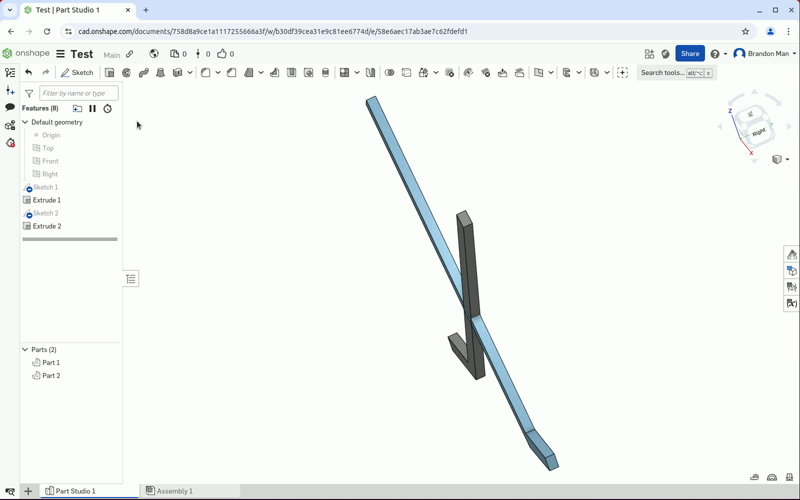
key(down, 2)
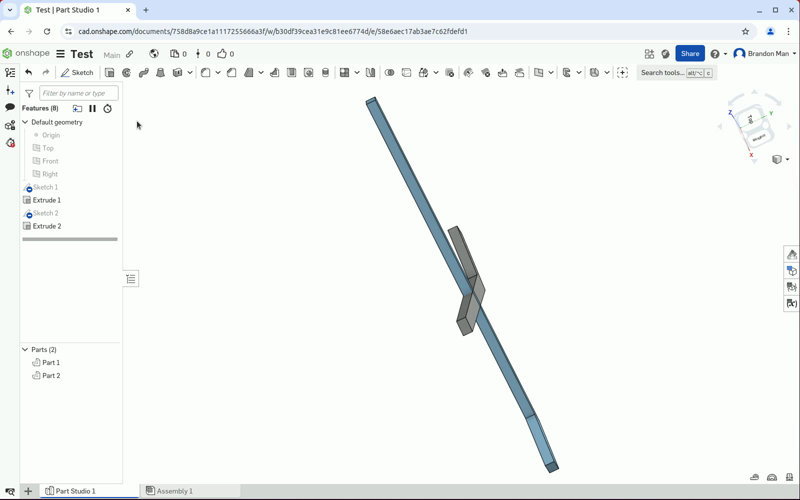
key(up, 2)
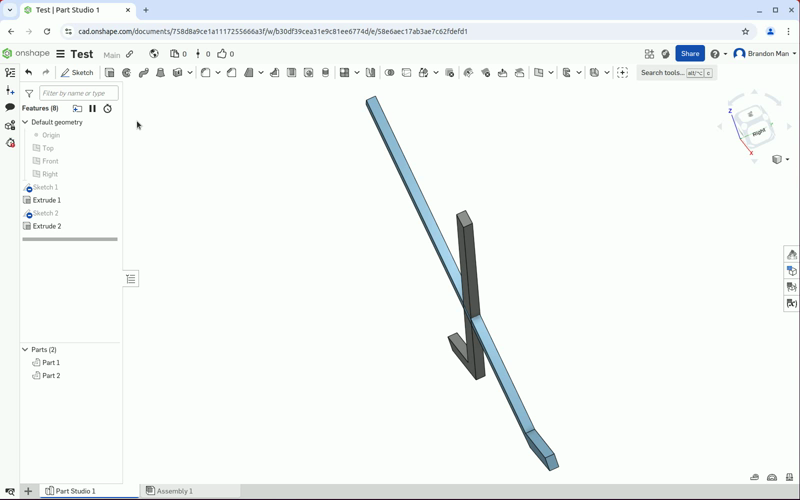
key(right, 2)
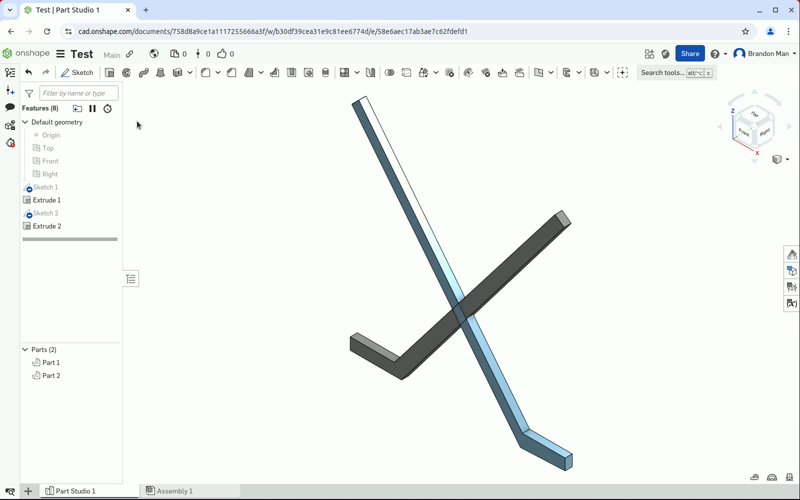
mouse_move(73, 189)
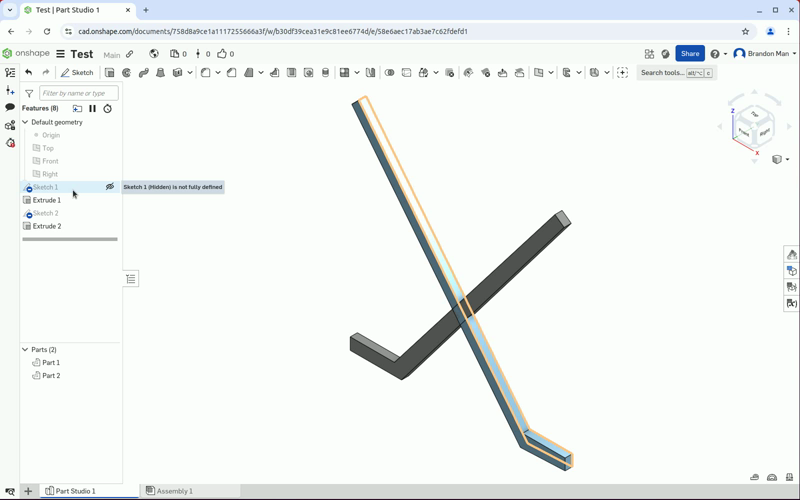
click(73, 189)